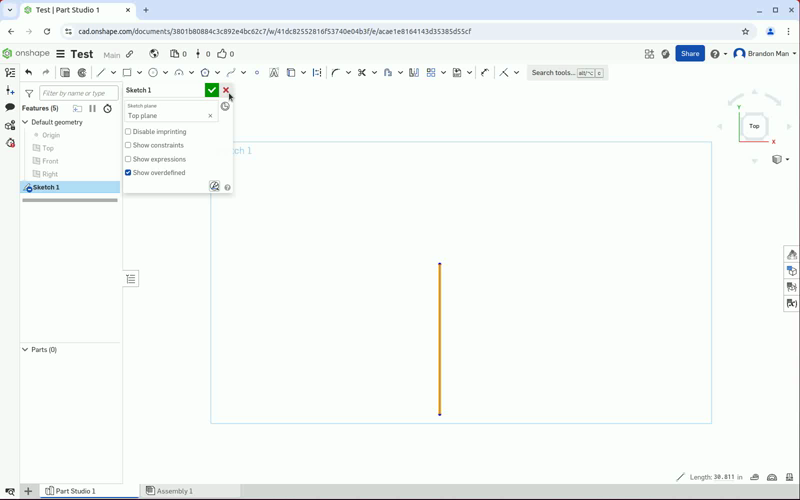
key(shift+h)
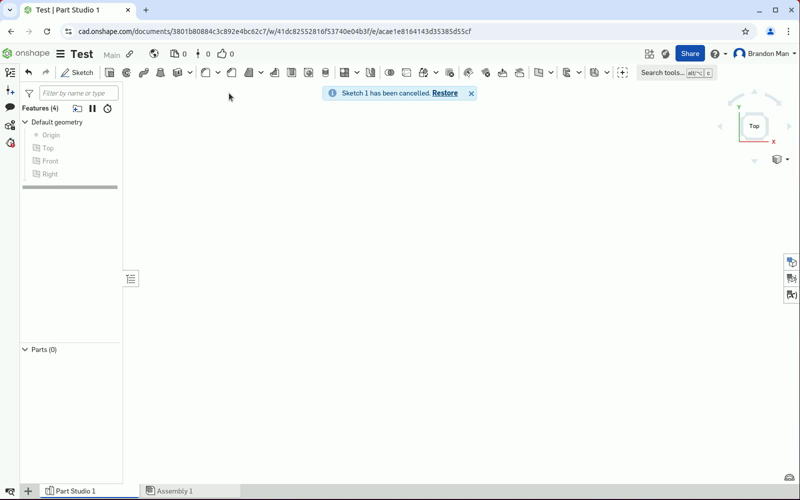
mouse_move(73, 352)
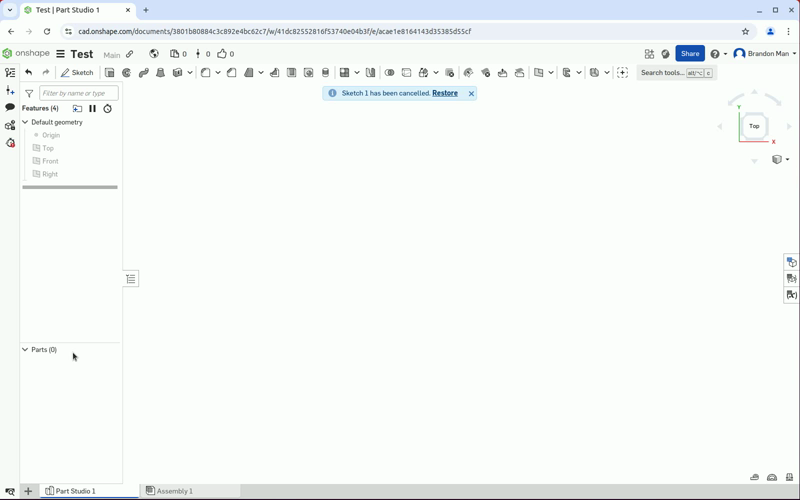
key(y)
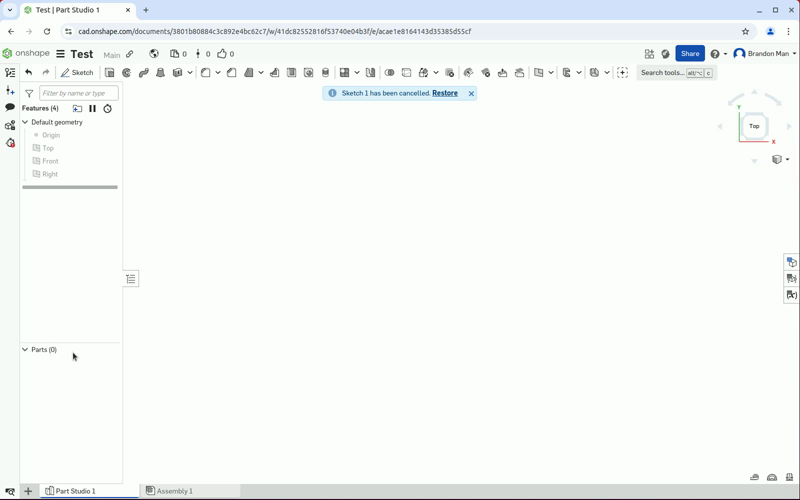
key(shift+p)
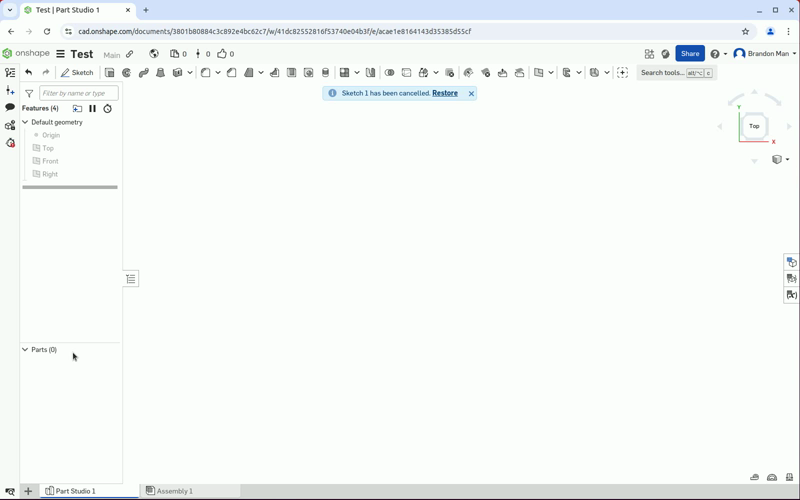
key(space)
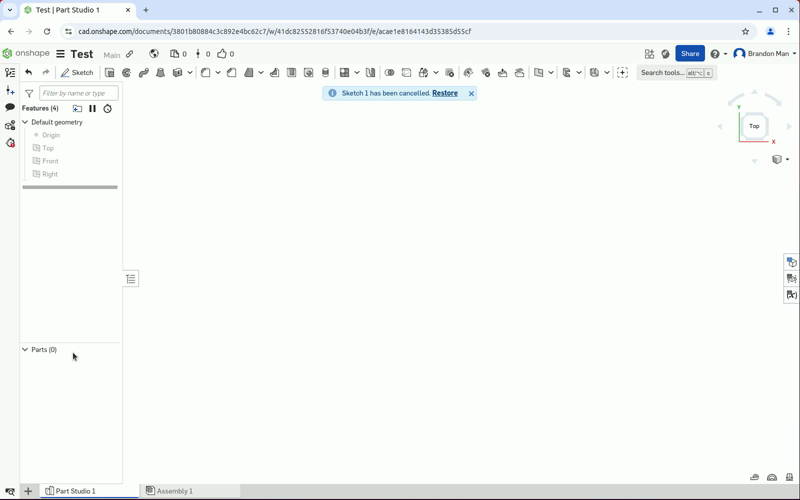
key_down(shift)
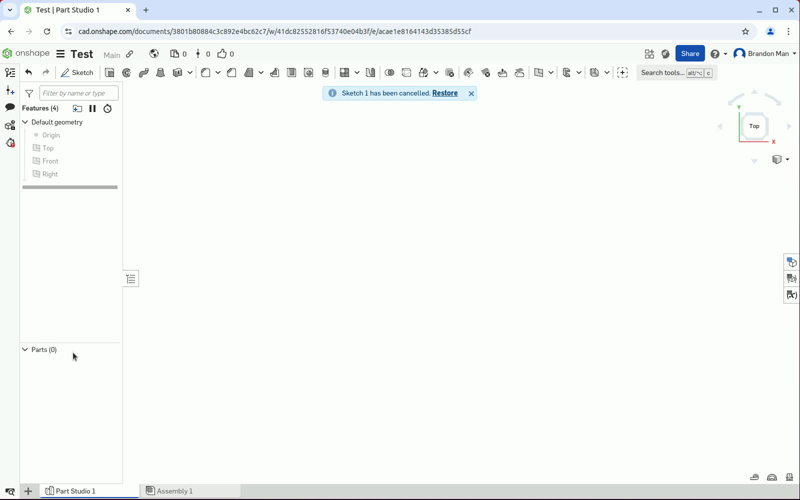
key(up)
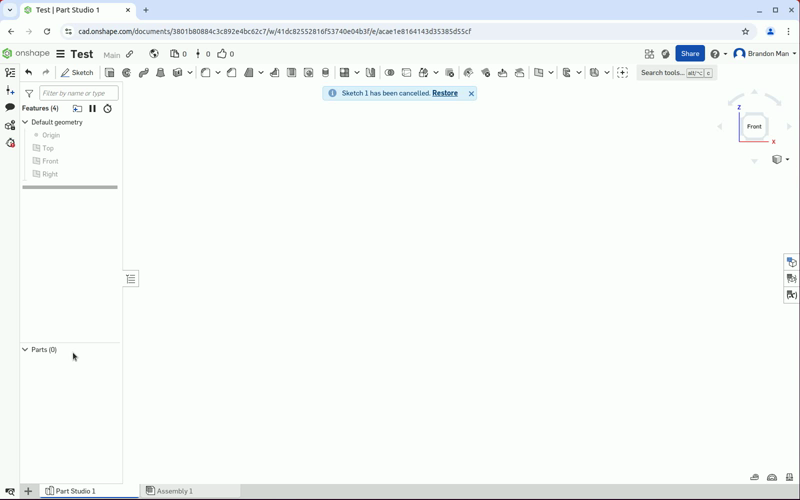
key_up(shift)
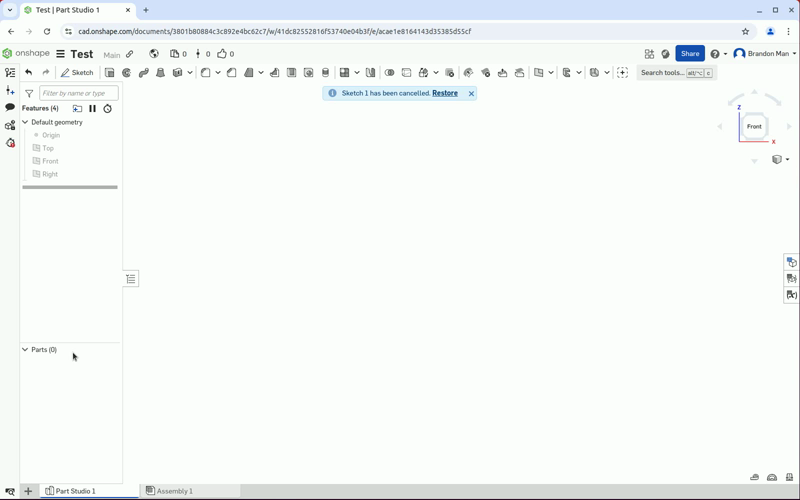
mouse_move(73, 352)
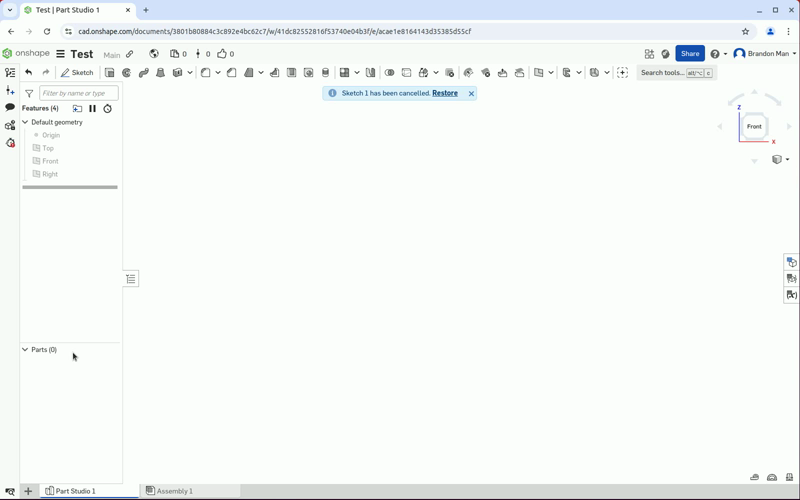
key(shift+y)
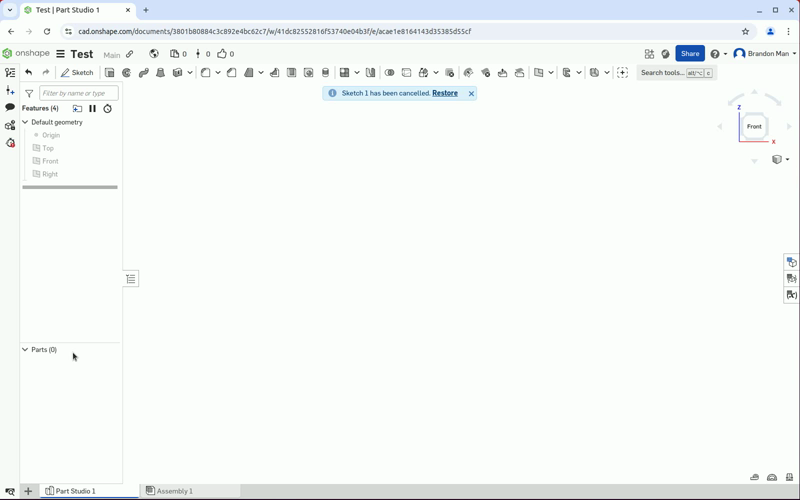
key(shift+s)
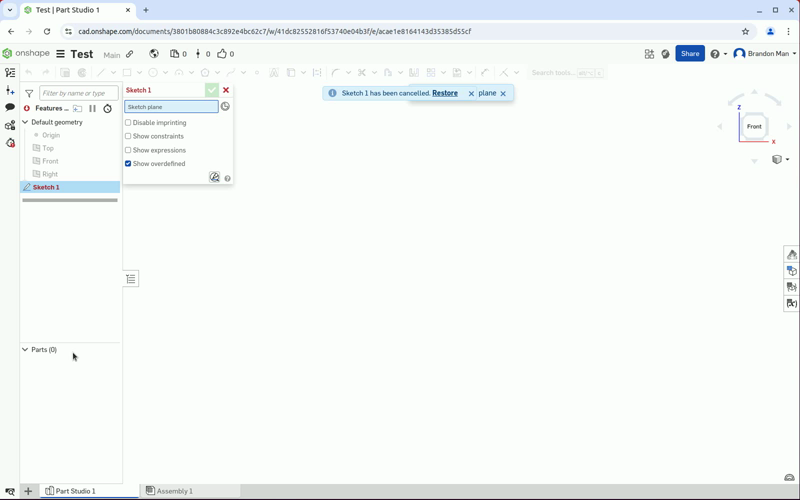
mouse_move(73, 163)
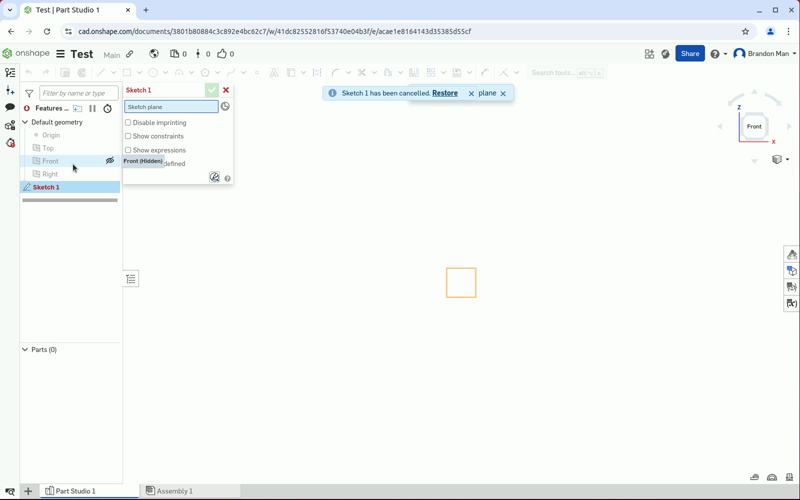
click(73, 163)
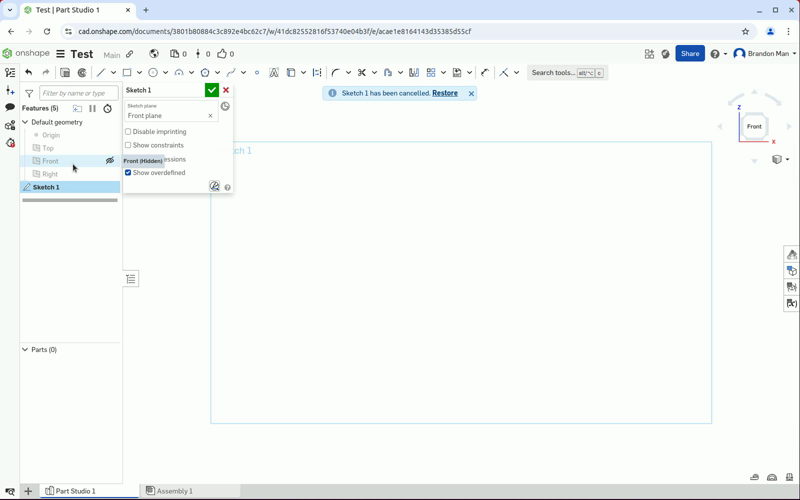
mouse_move(73, 352)
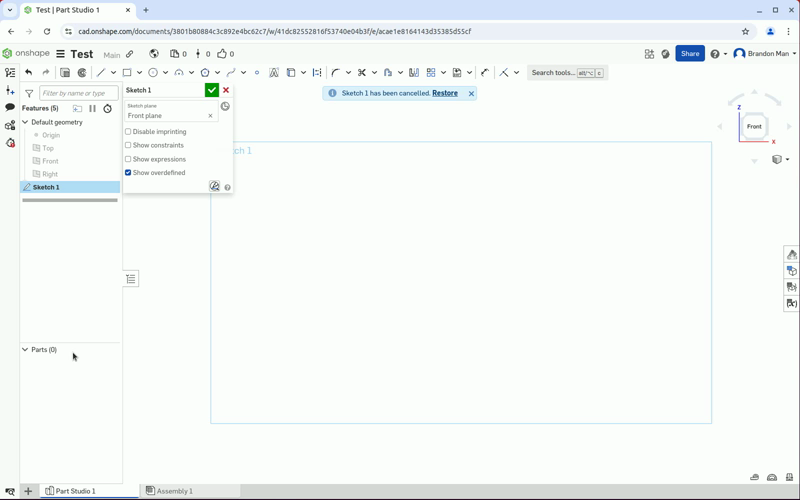
key(y)
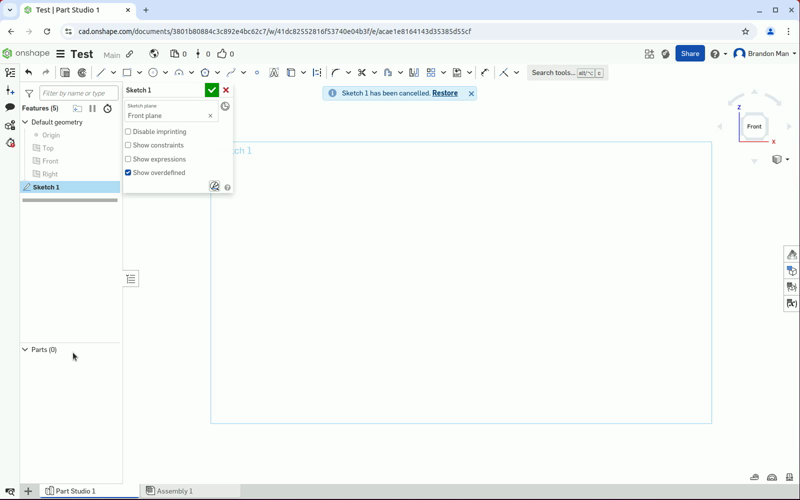
key(l)
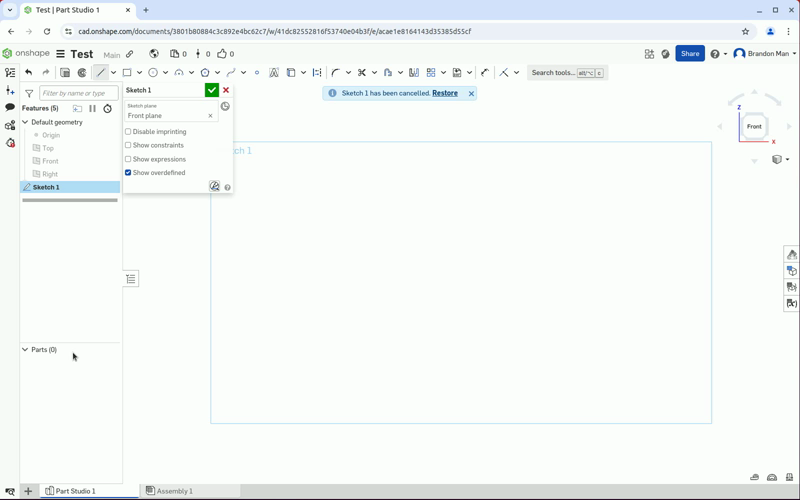
key_down(shift)
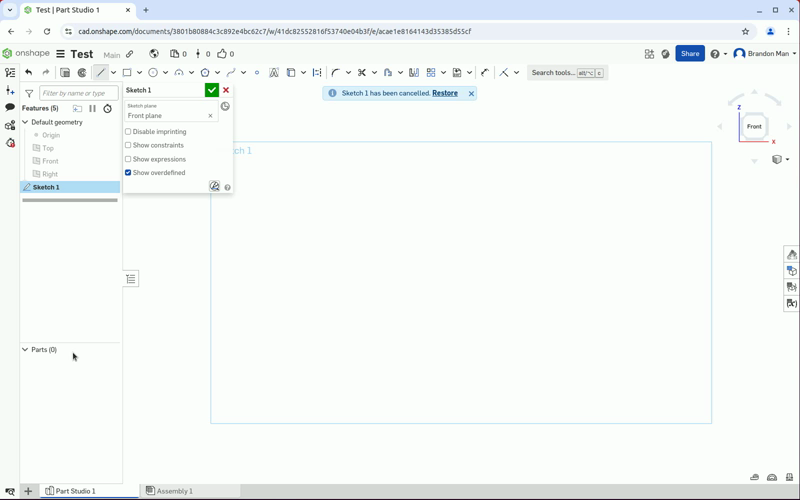
mouse_move(363, 339)
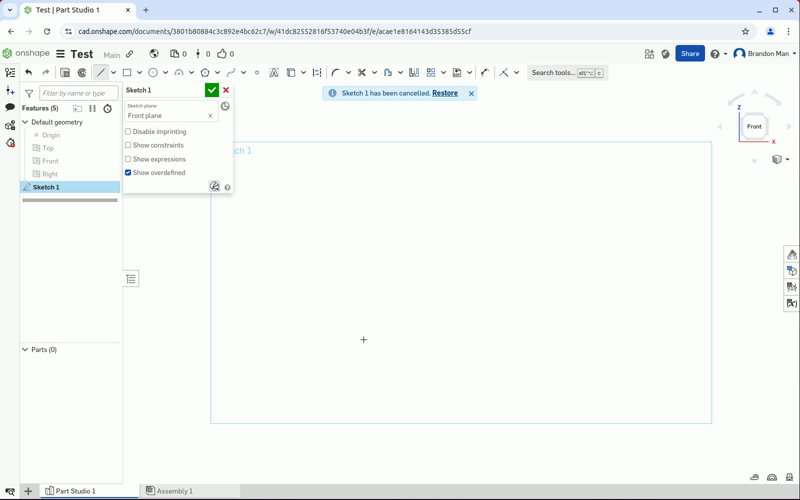
click(363, 339)
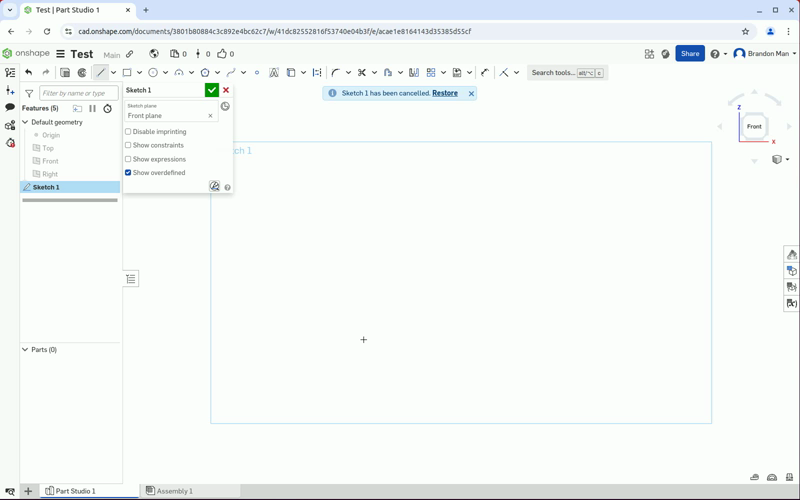
key_up(shift)
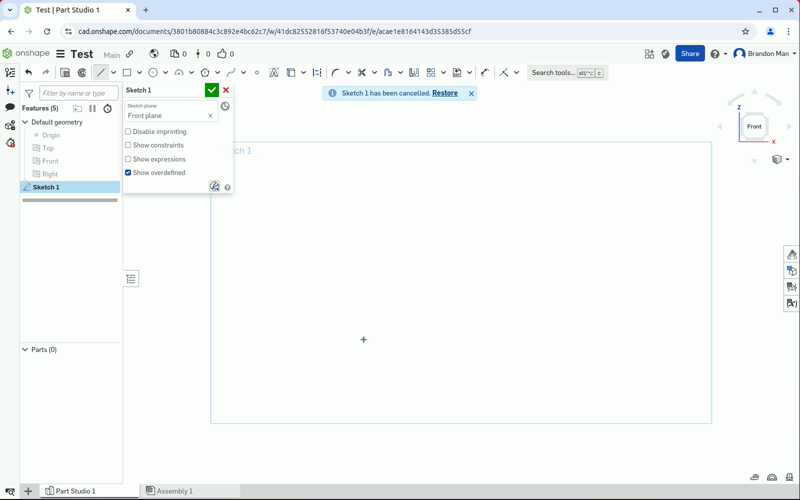
key_down(shift)
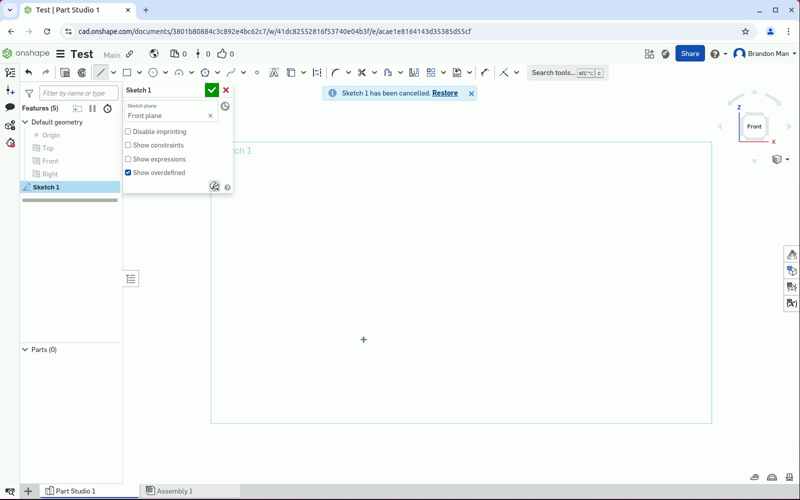
mouse_move(461, 394)
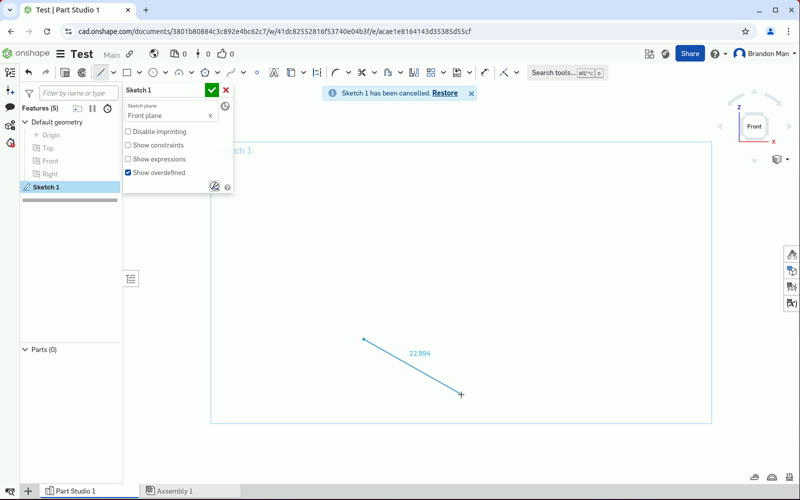
click(461, 394)
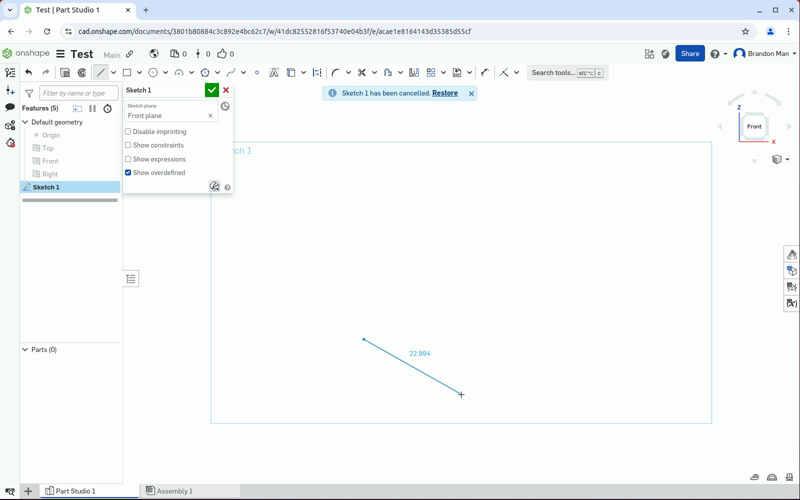
key_up(shift)
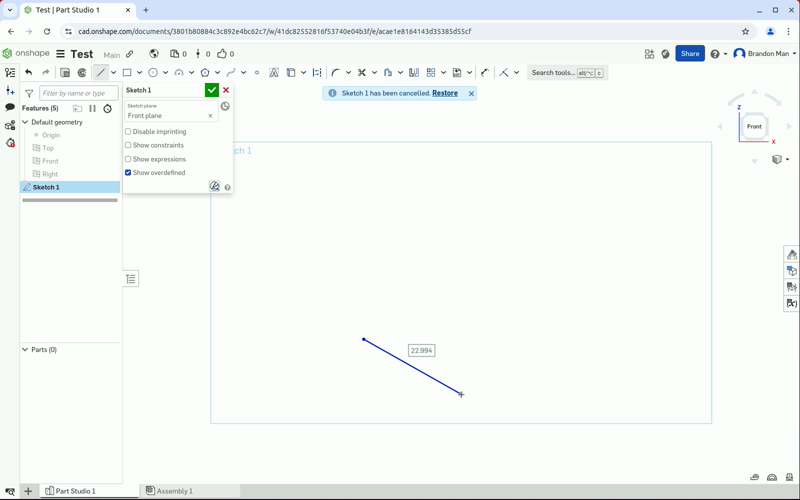
key_down(shift)
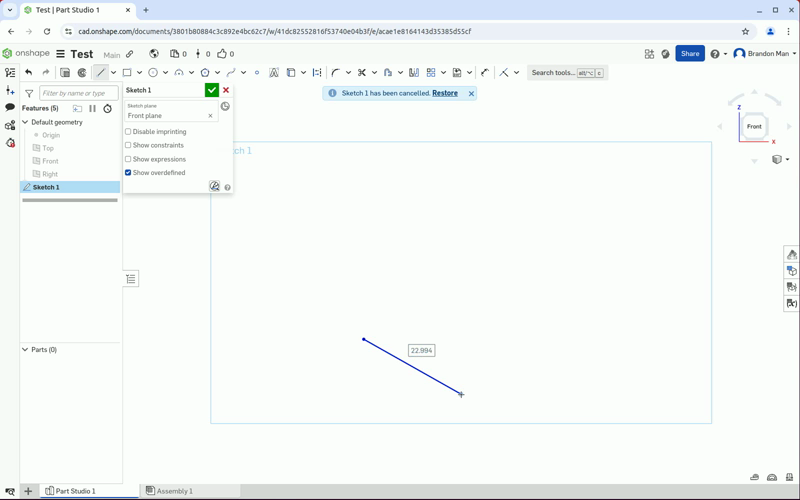
mouse_move(557, 339)
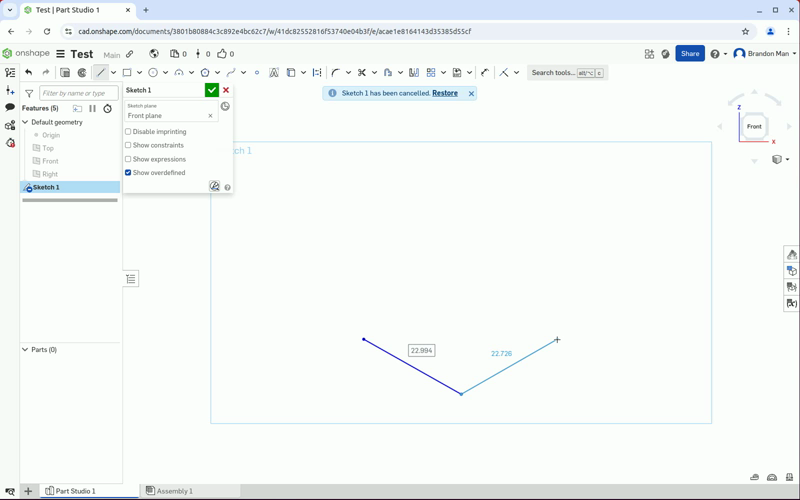
click(557, 339)
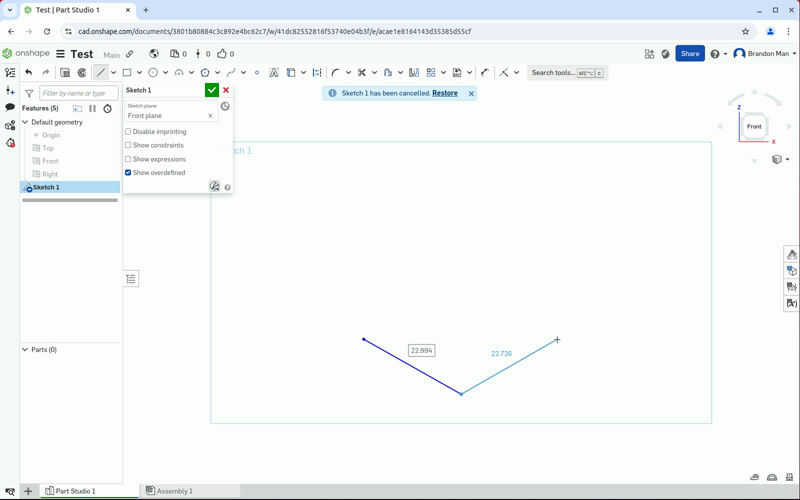
key_up(shift)
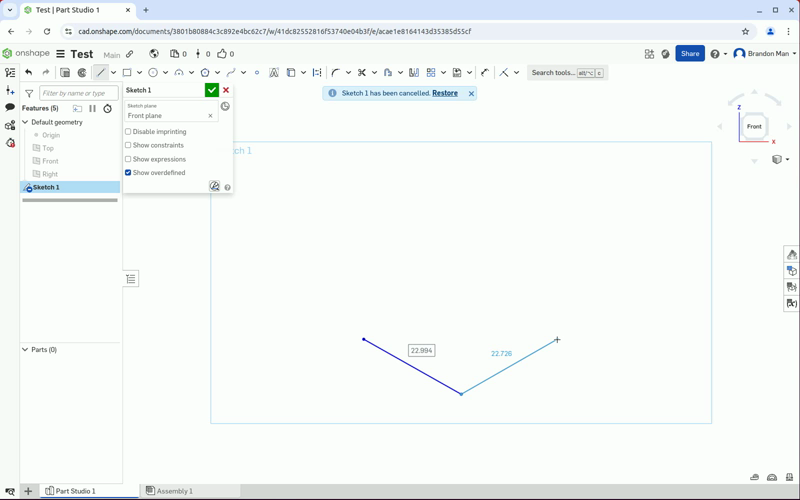
key_down(shift)
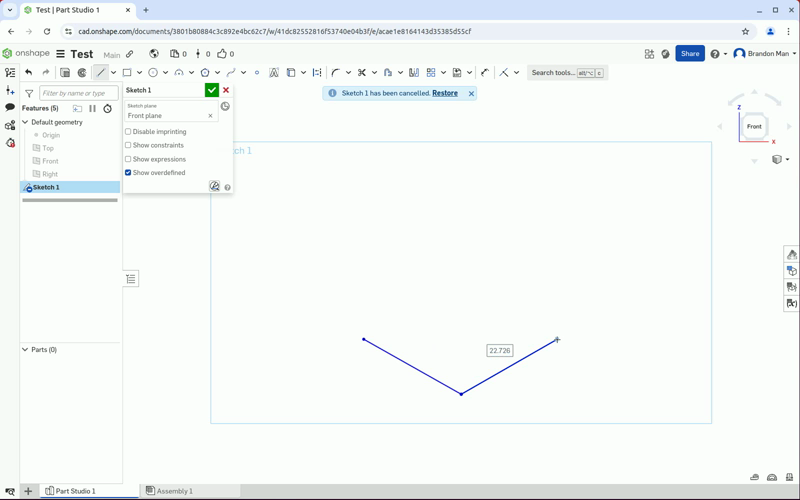
mouse_move(557, 227)
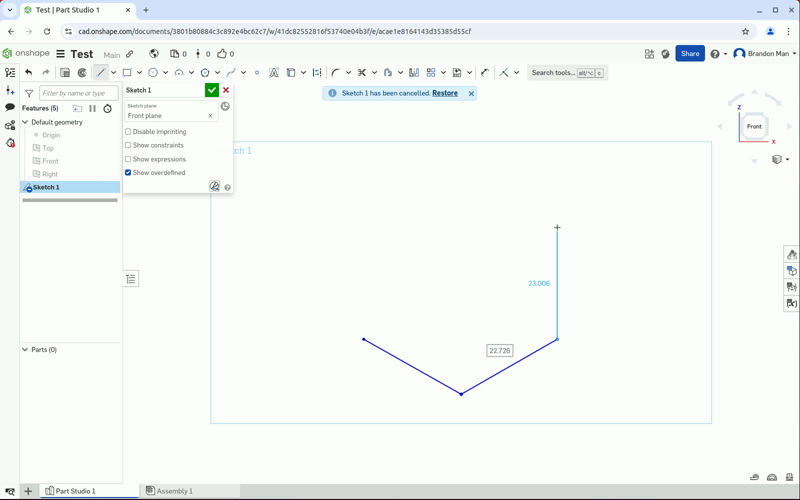
click(557, 227)
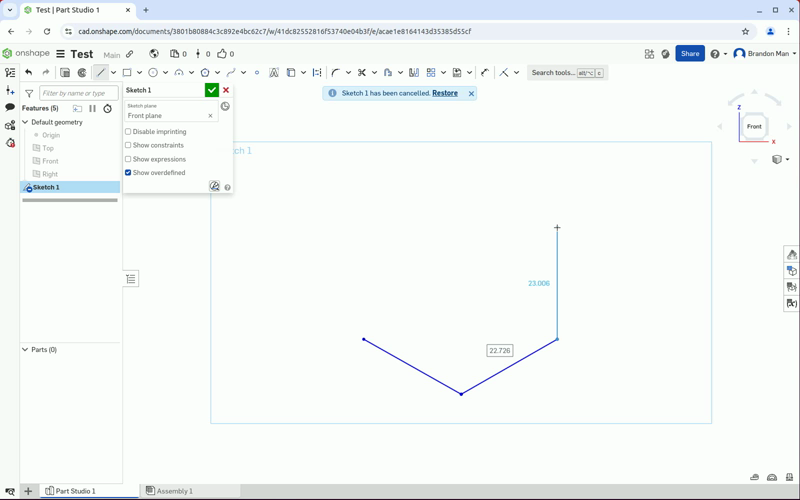
key_up(shift)
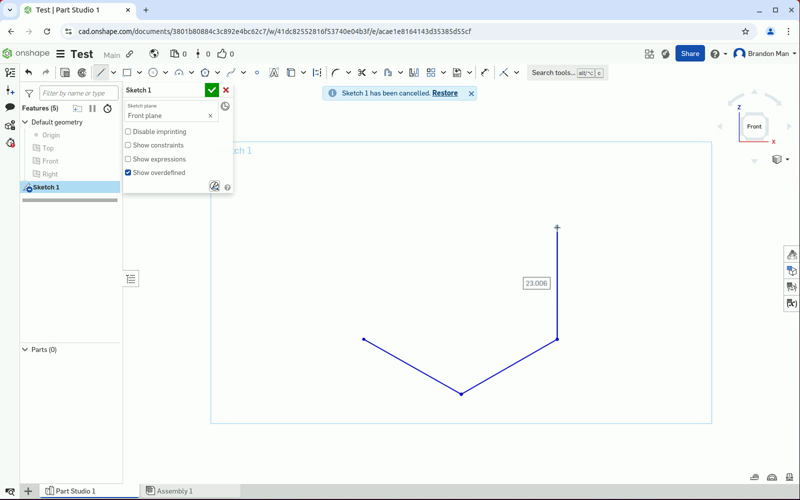
key_down(shift)
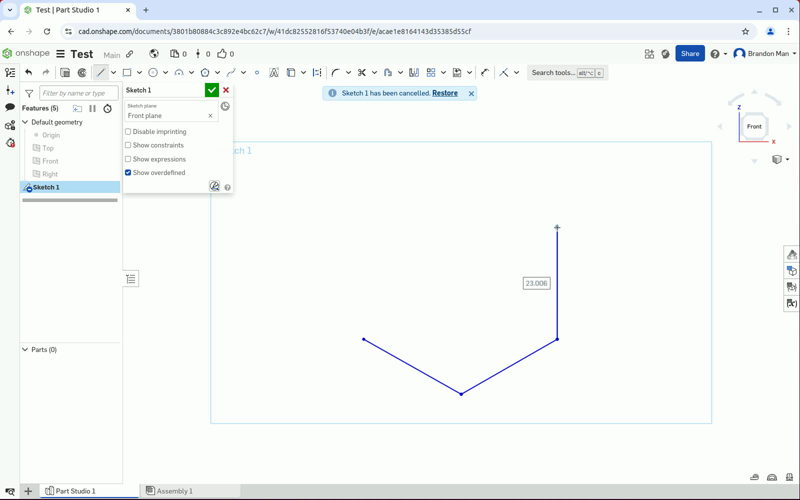
mouse_move(461, 171)
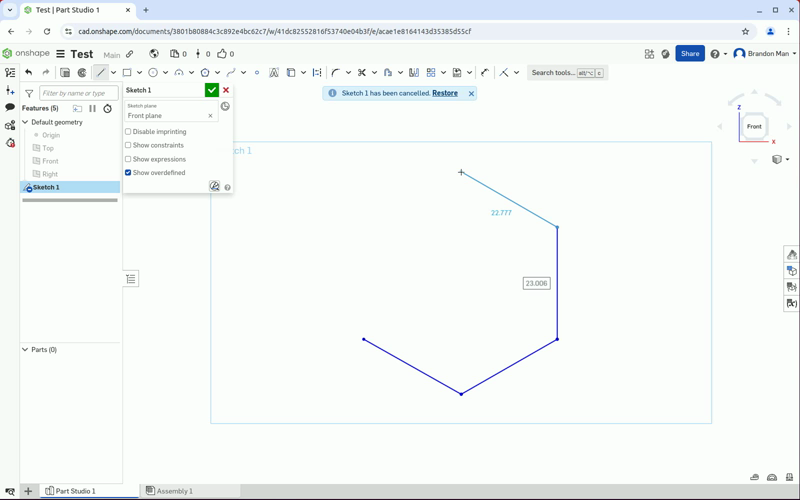
click(461, 171)
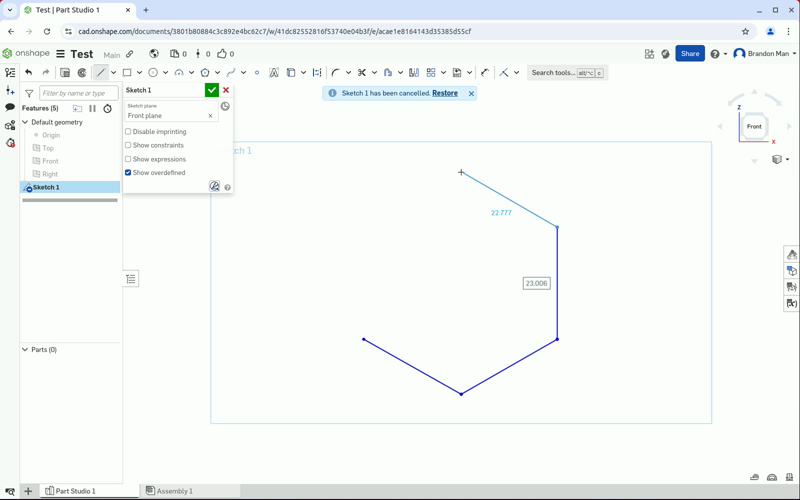
key_up(shift)
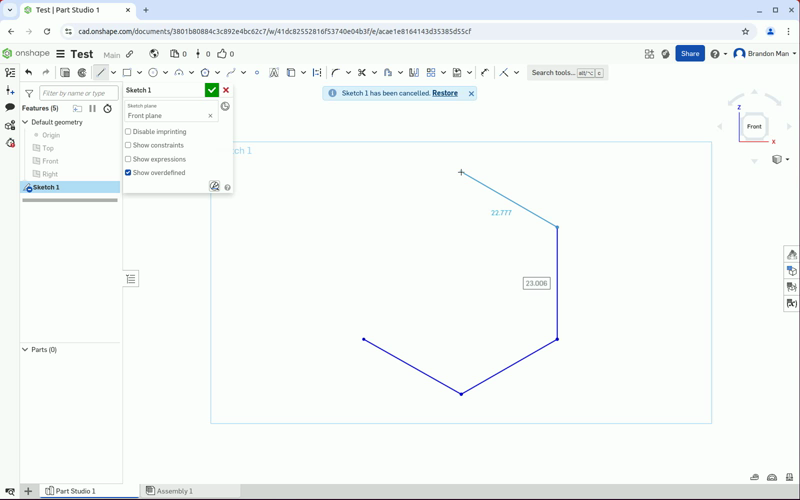
key_down(shift)
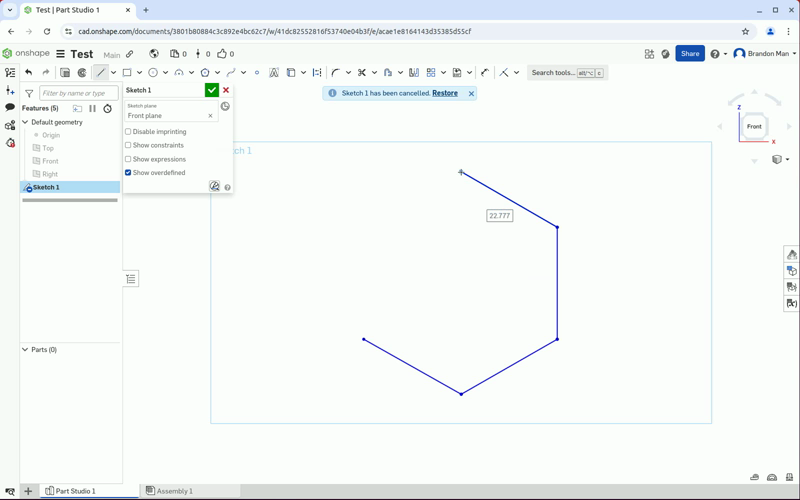
mouse_move(363, 227)
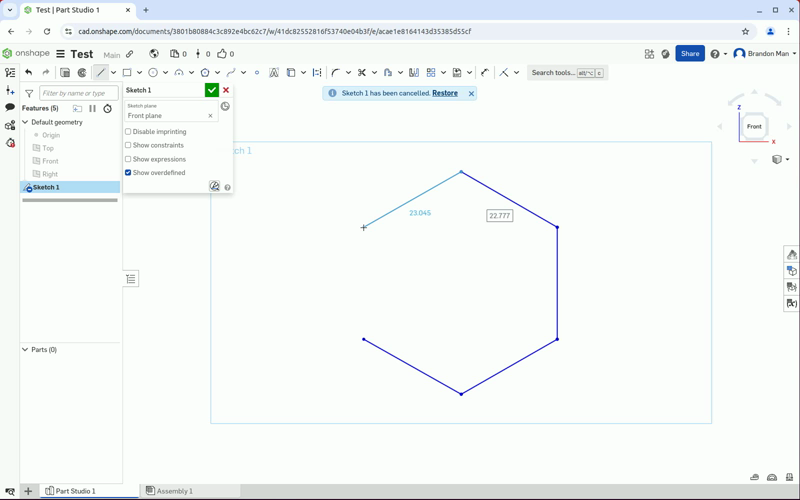
click(363, 227)
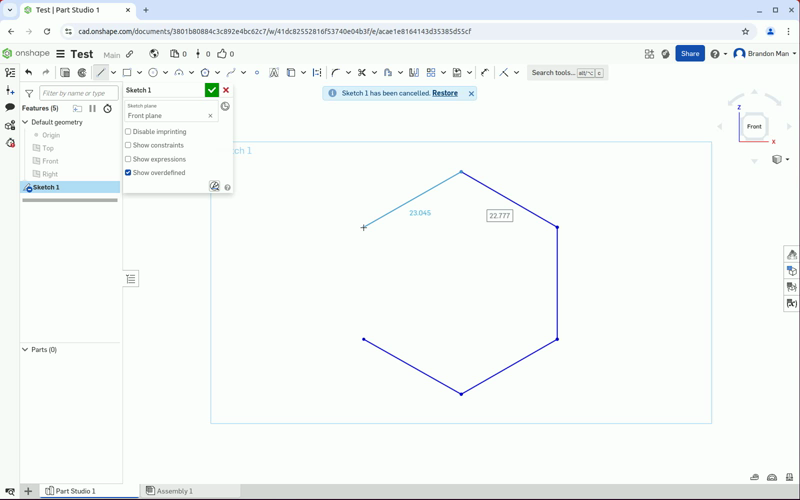
key_up(shift)
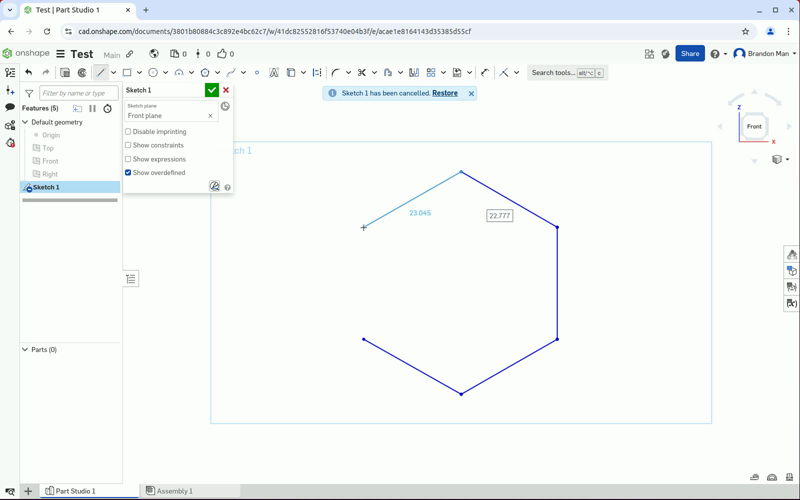
key_down(shift)
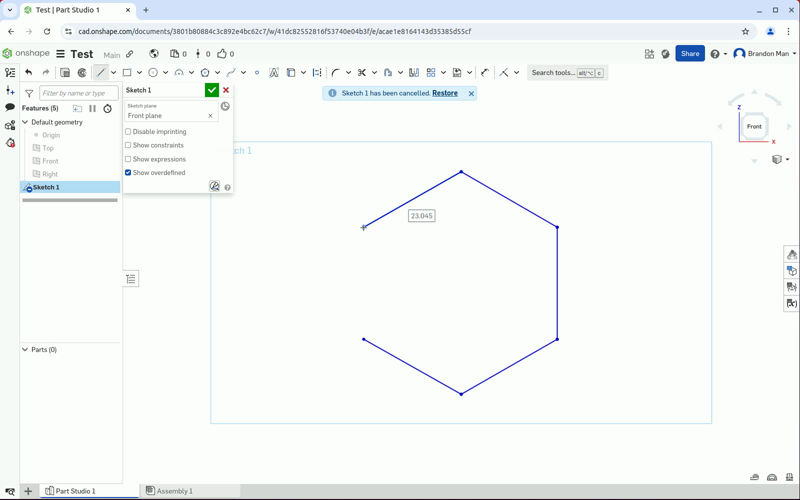
mouse_move(363, 339)
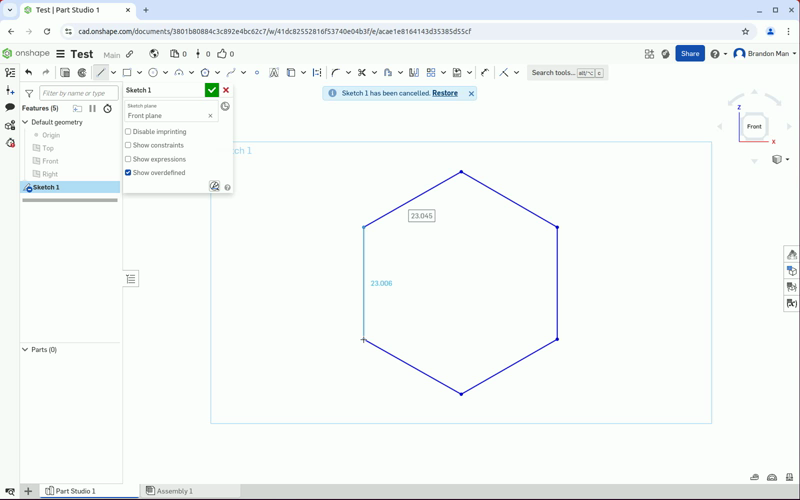
key_up(shift)
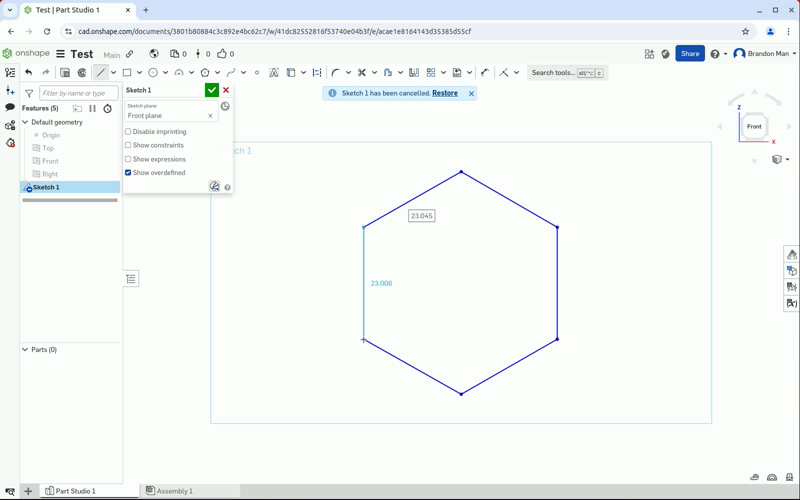
click(363, 339)
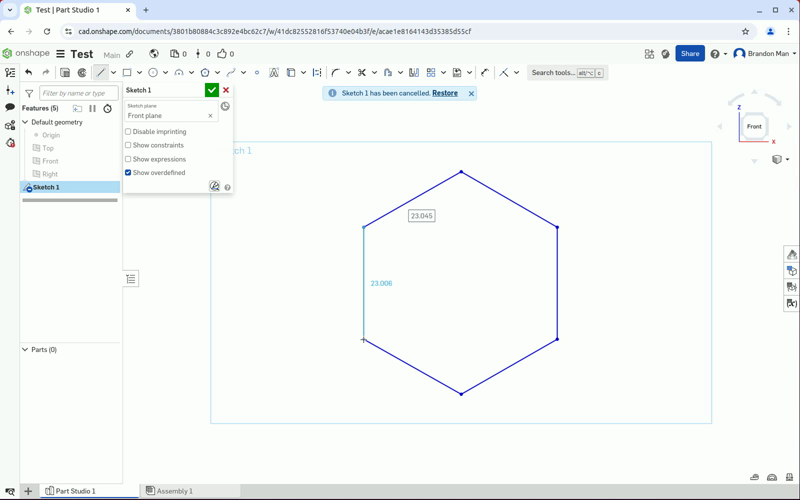
key(esc)
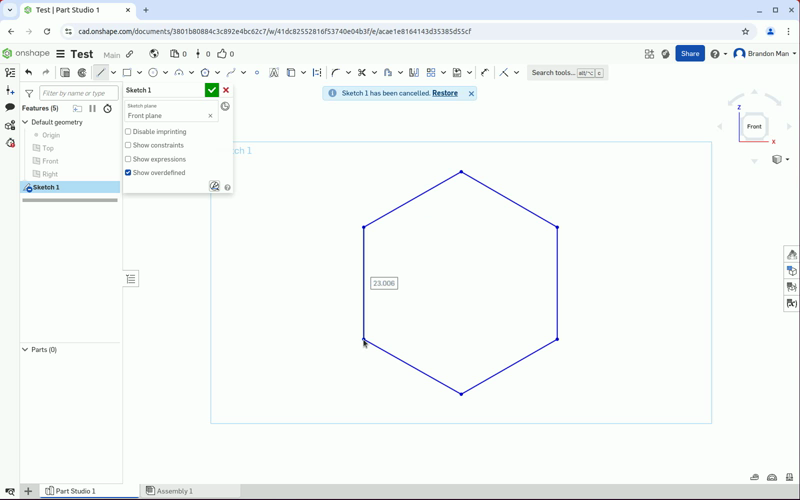
key(c)
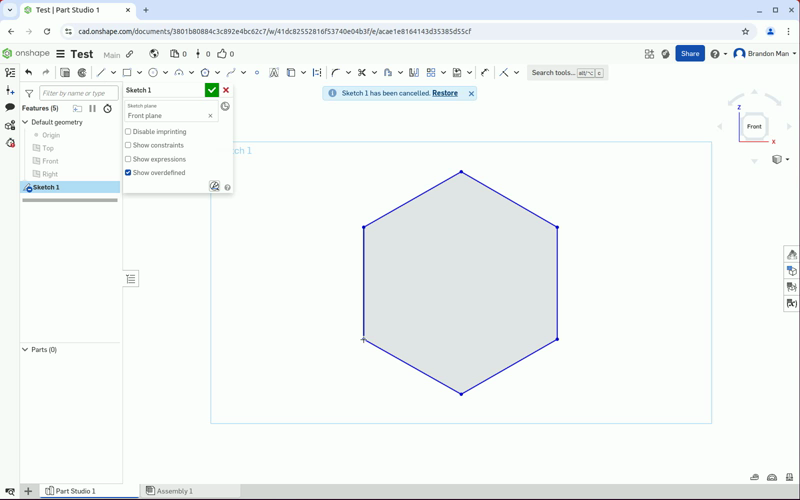
key_down(shift)
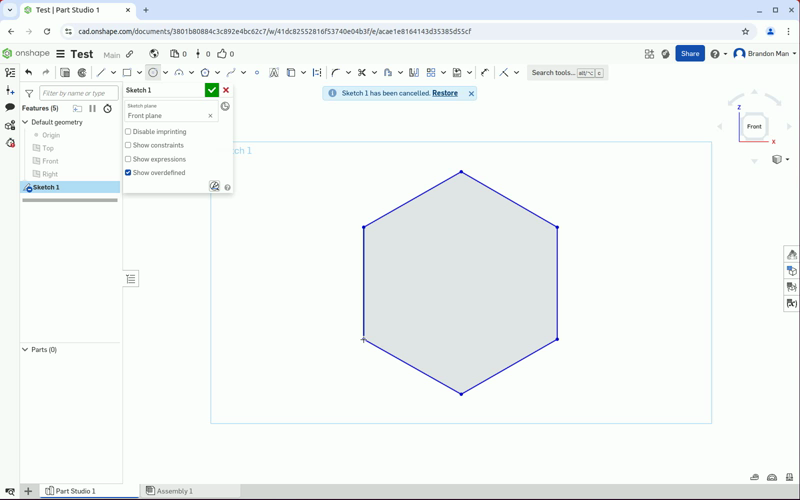
mouse_move(461, 284)
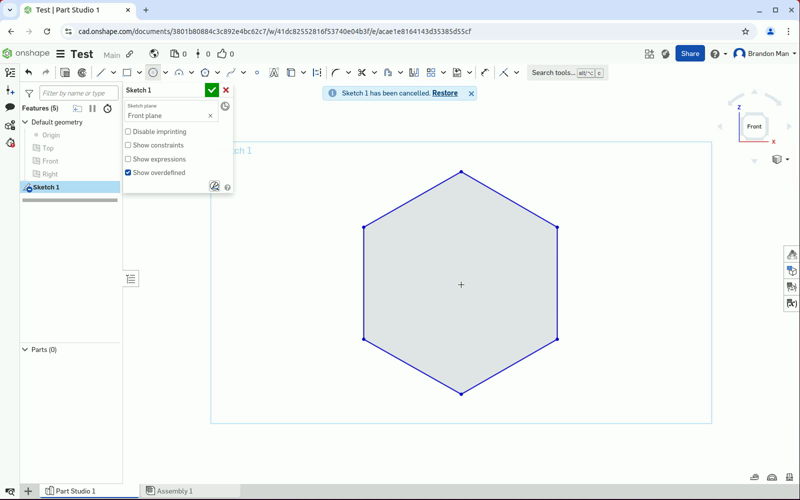
click(461, 284)
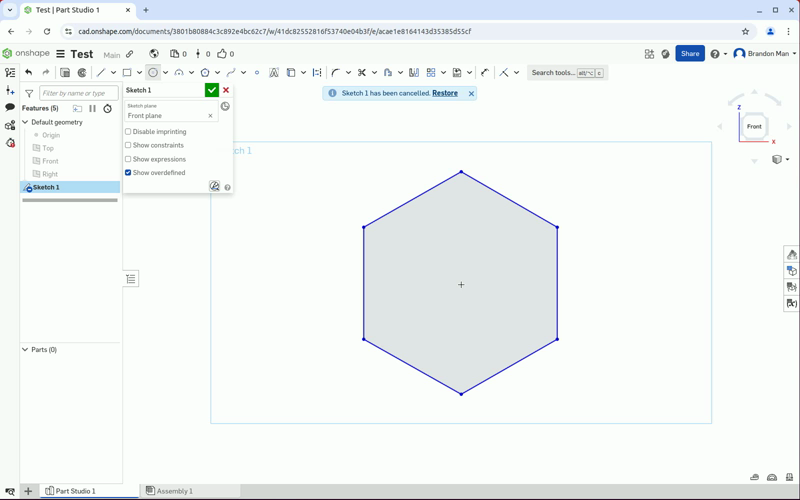
key_up(shift)
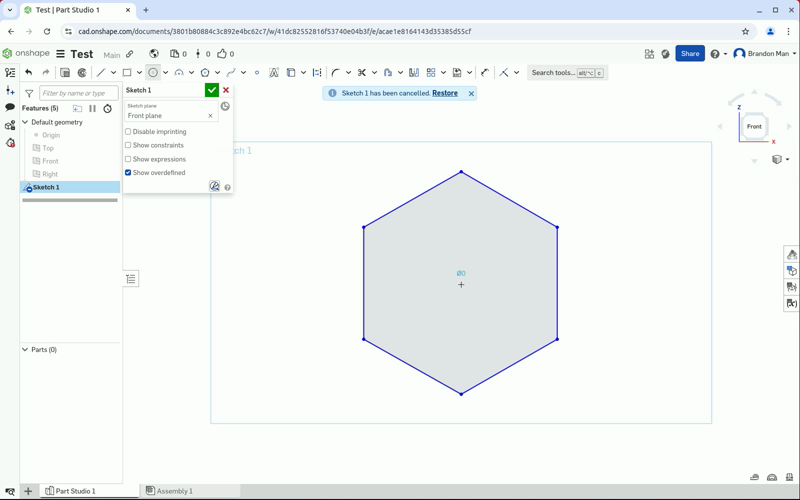
mouse_move(481, 284)
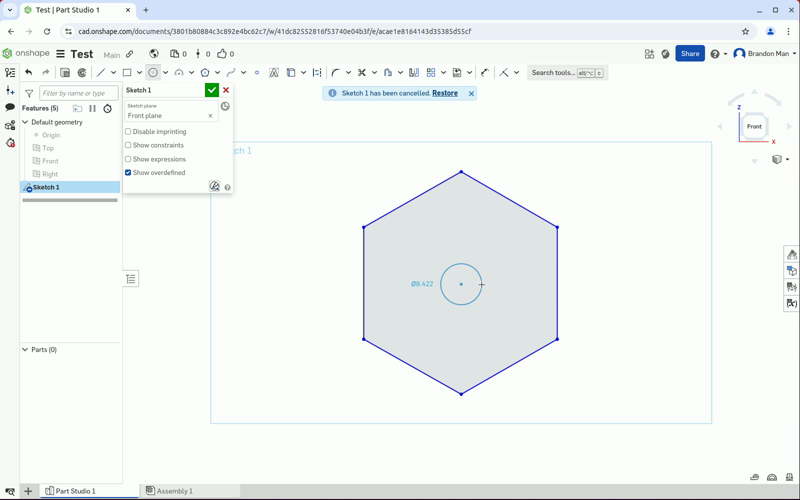
click(481, 284)
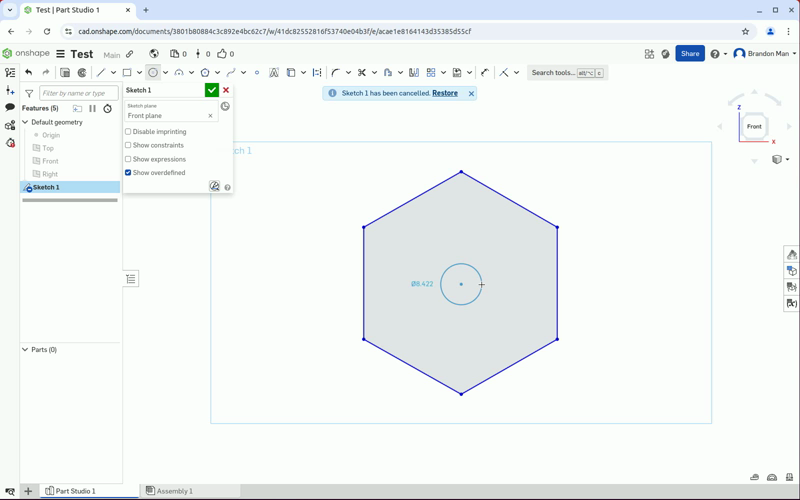
key(esc)
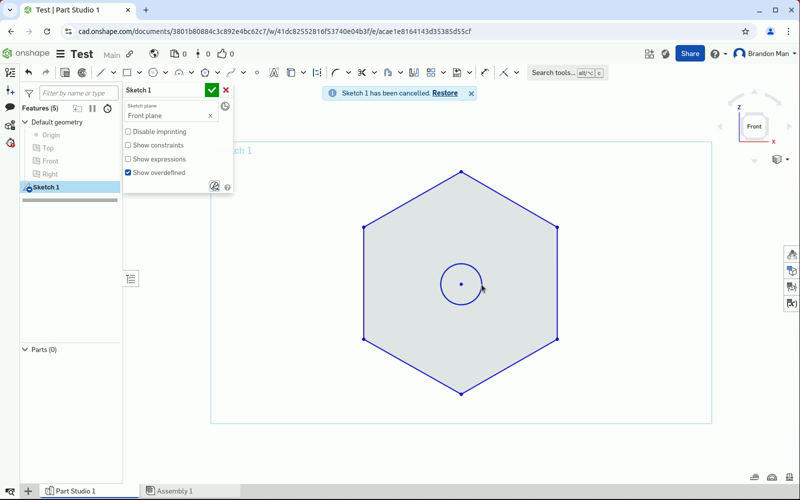
mouse_move(450, 357)
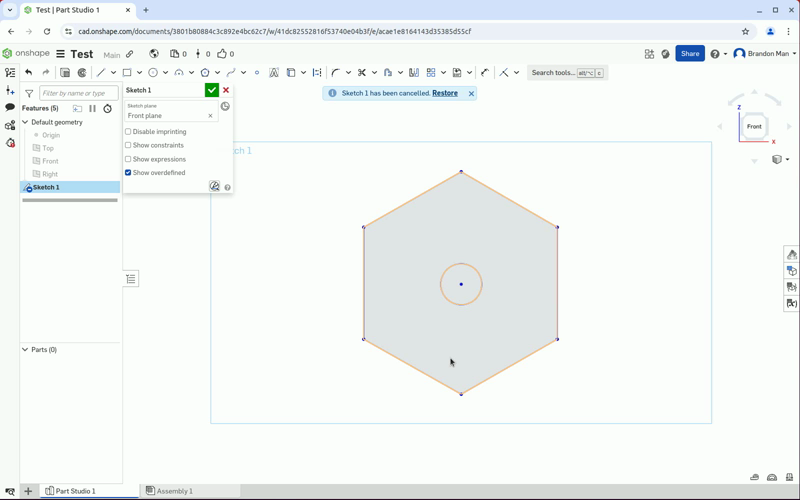
click(450, 357)
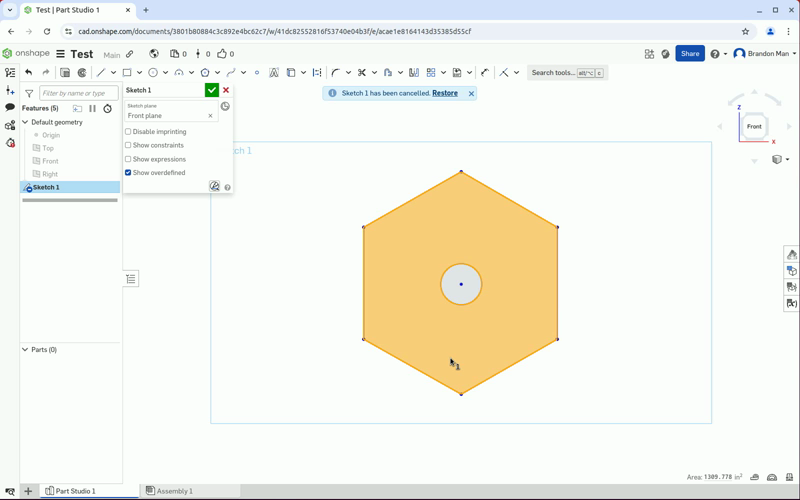
mouse_move(73, 352)
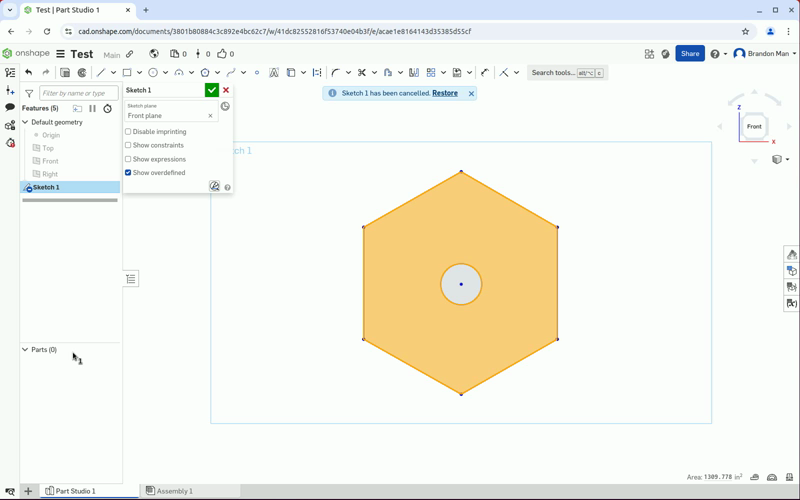
key(shift+y)
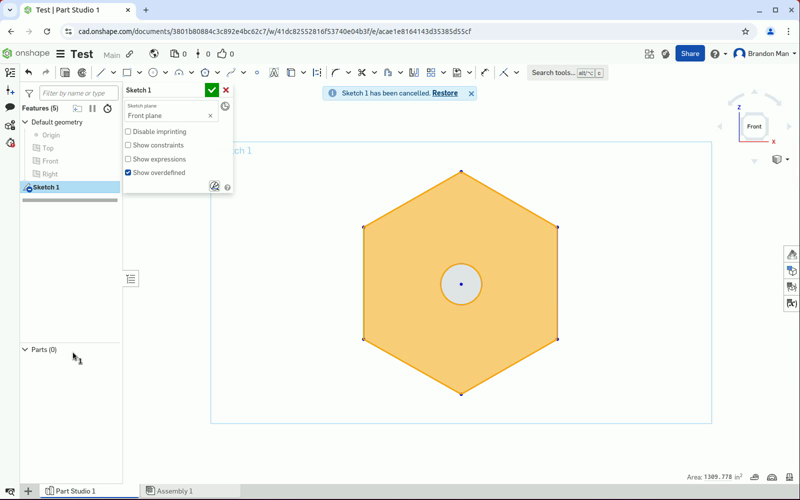
key(shift+e)
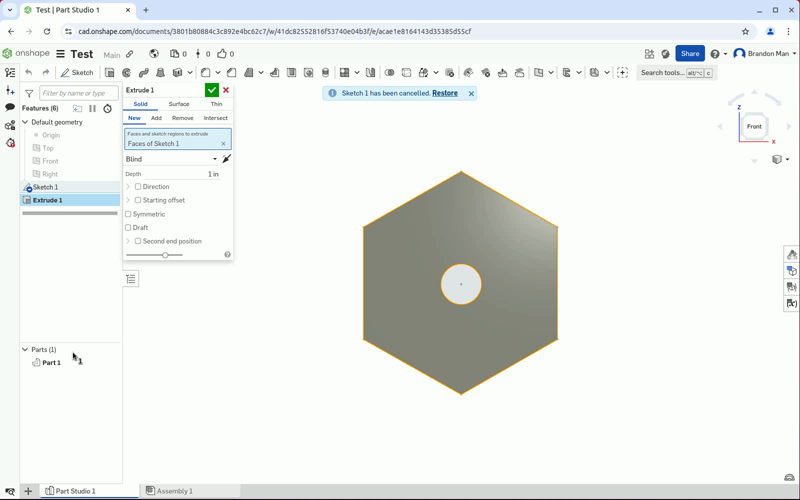
mouse_move(143, 106)
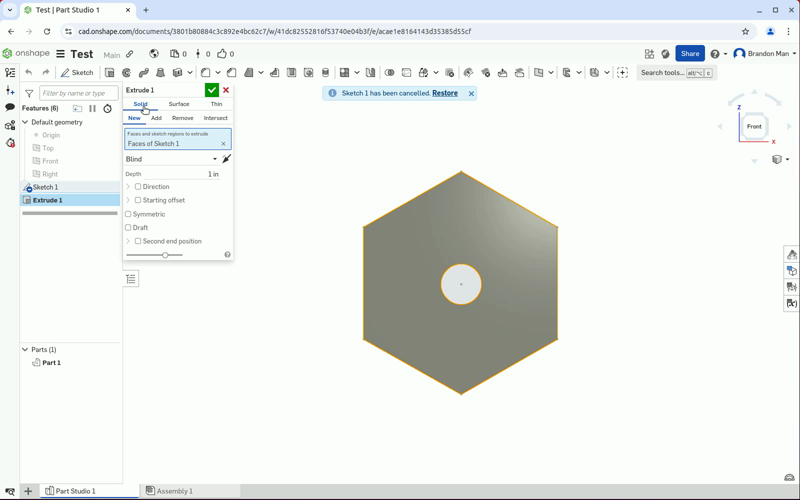
click(143, 106)
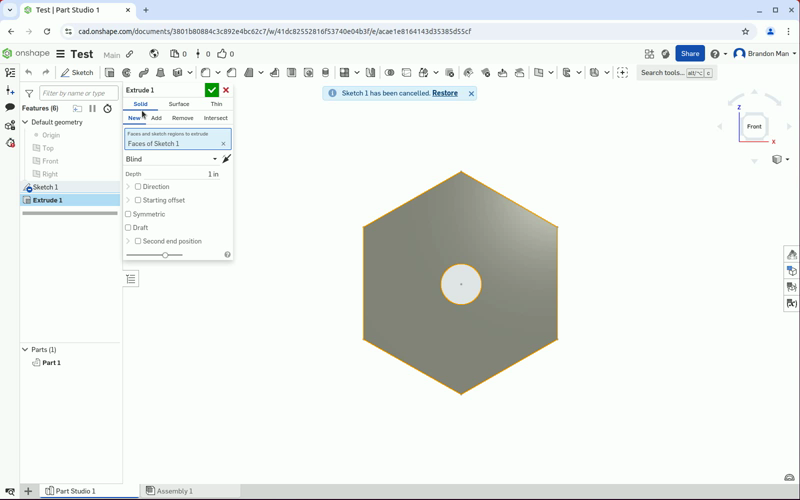
mouse_move(137, 120)
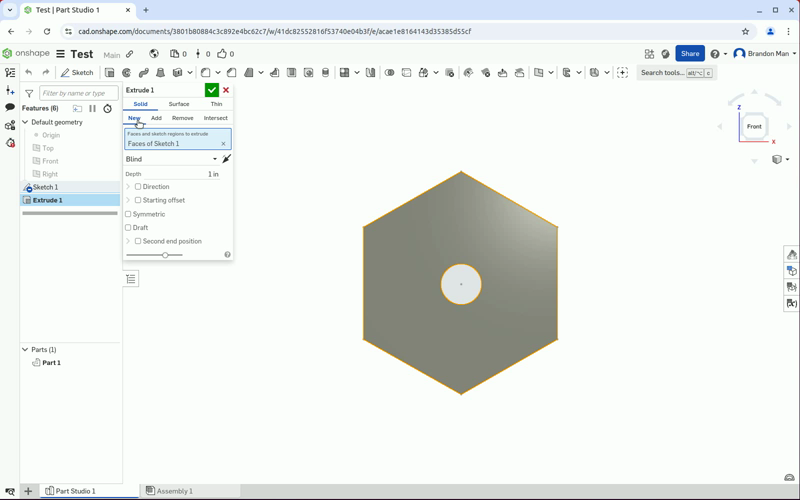
click(137, 120)
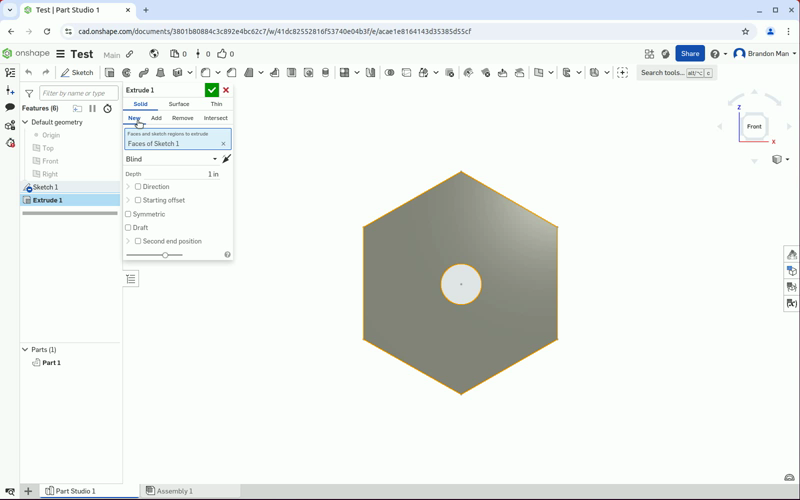
key(tab, 4)
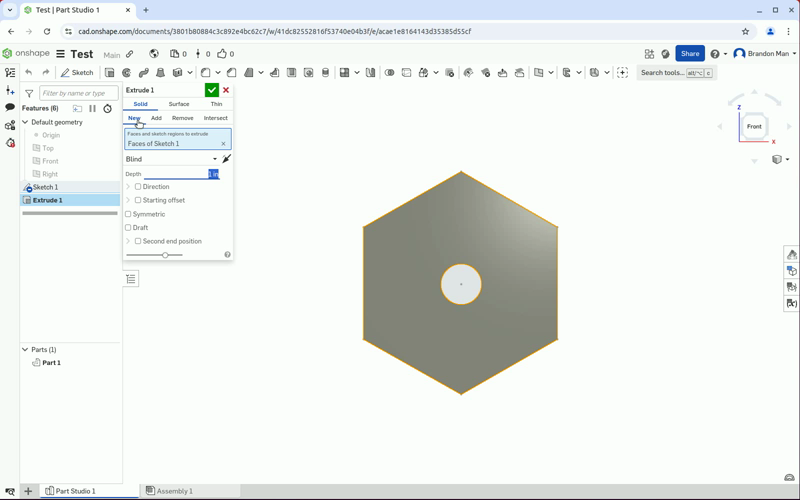
text(0.722)
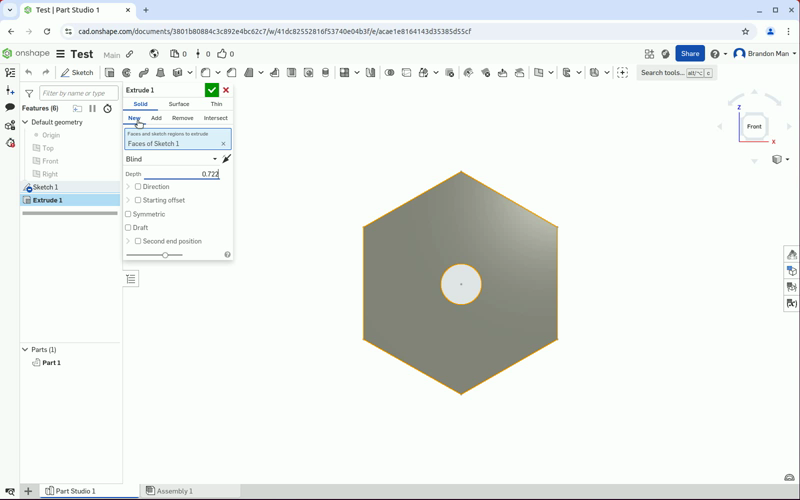
key(enter)
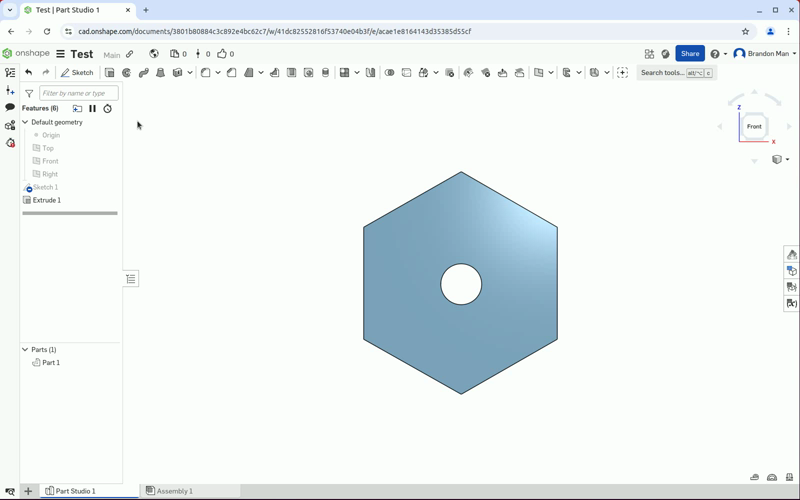
key(shift+h)
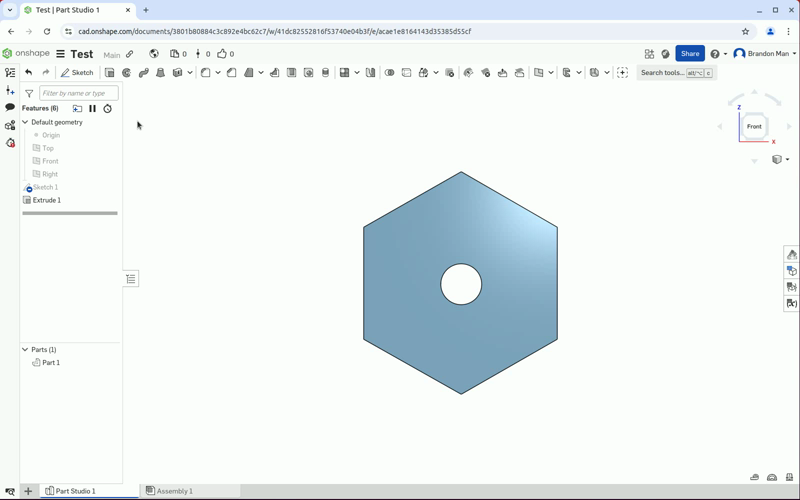
key(shift+h)
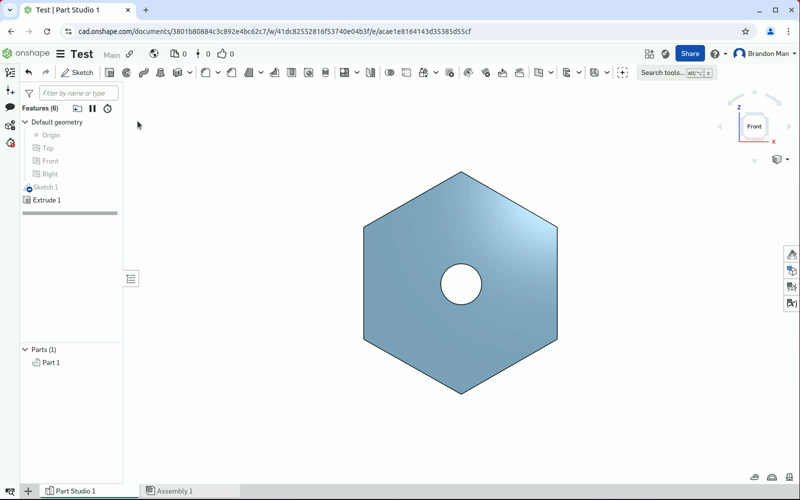
mouse_move(73, 189)
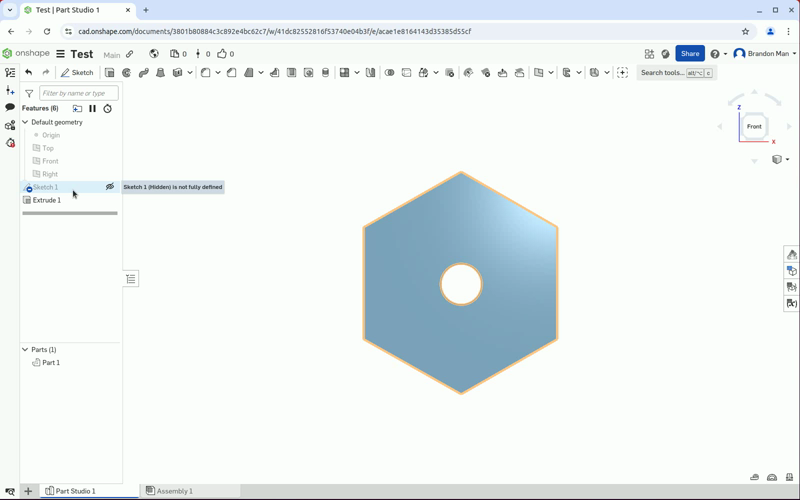
click(73, 189)
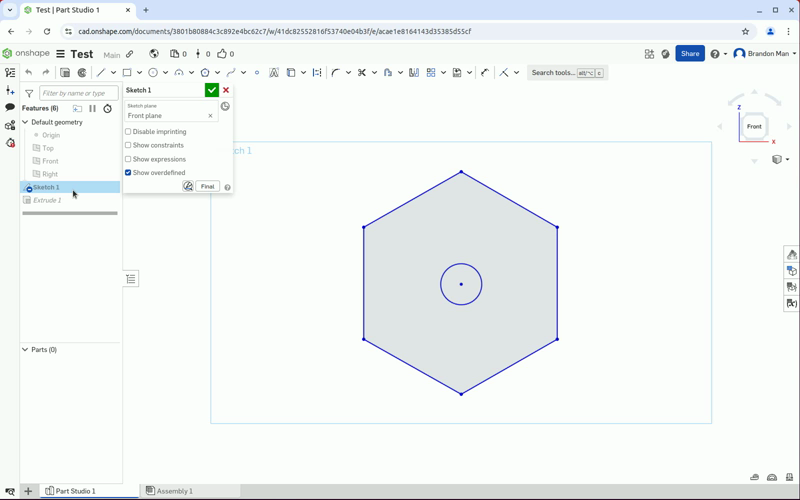
mouse_move(229, 92)
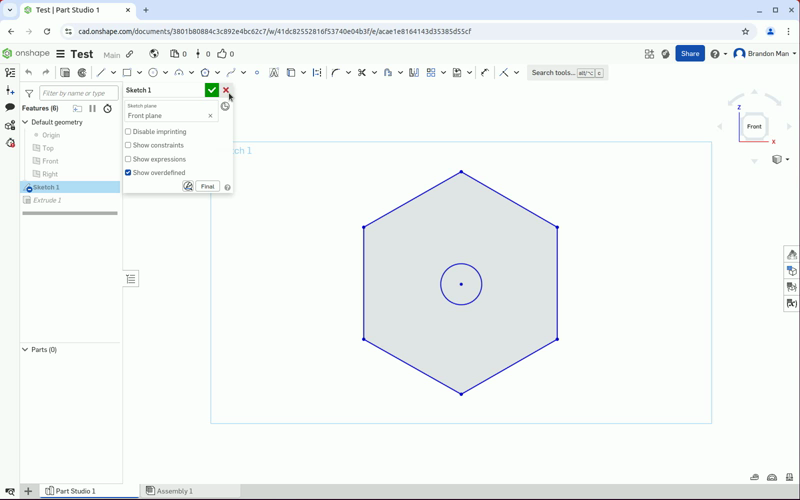
click(229, 92)
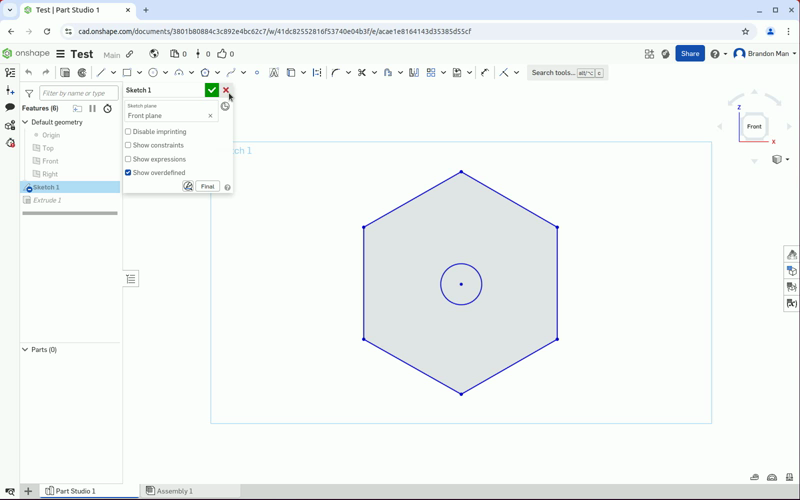
key(shift+s)
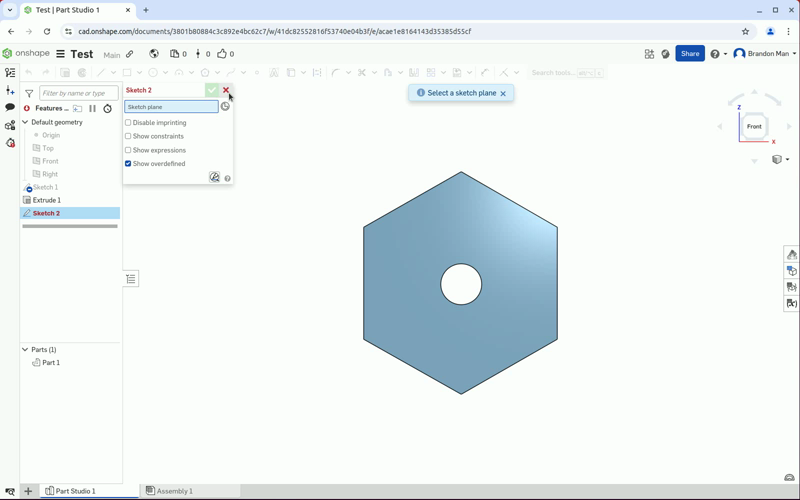
mouse_move(73, 163)
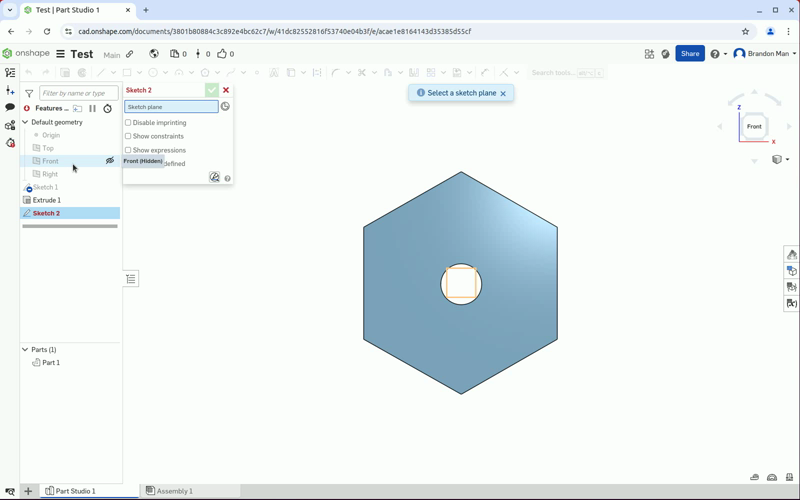
click(73, 163)
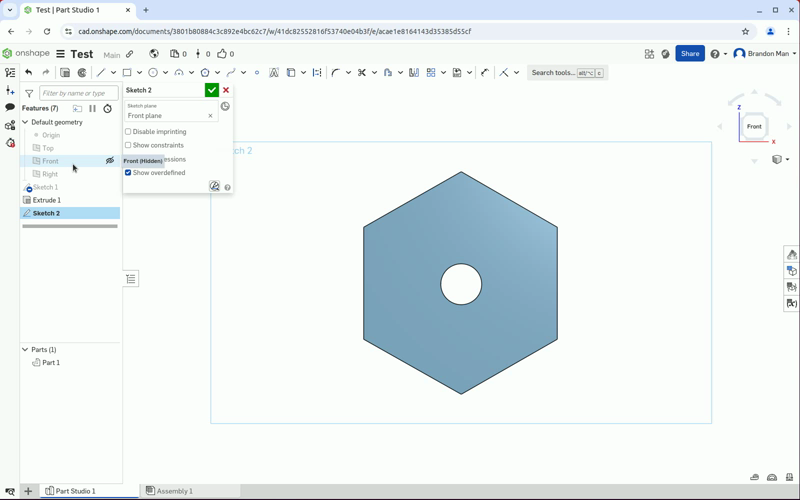
mouse_move(73, 352)
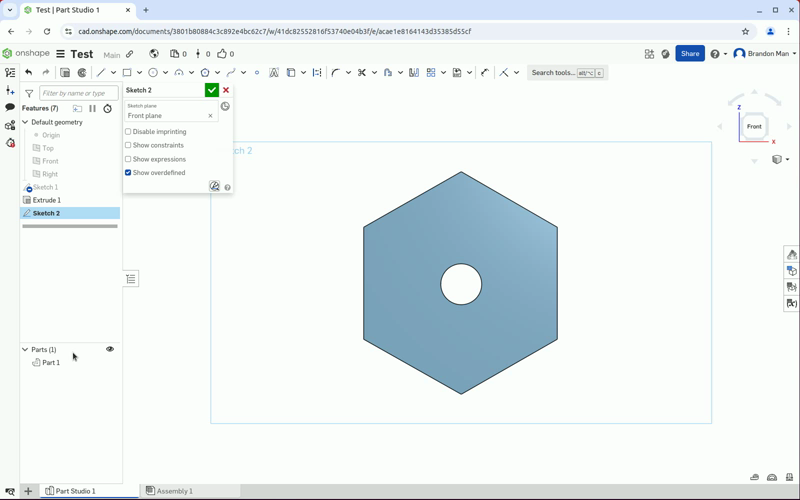
key(y)
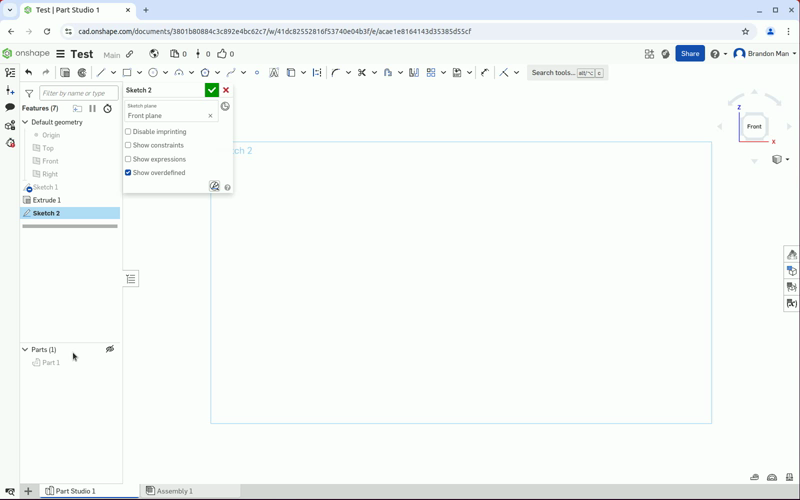
key(c)
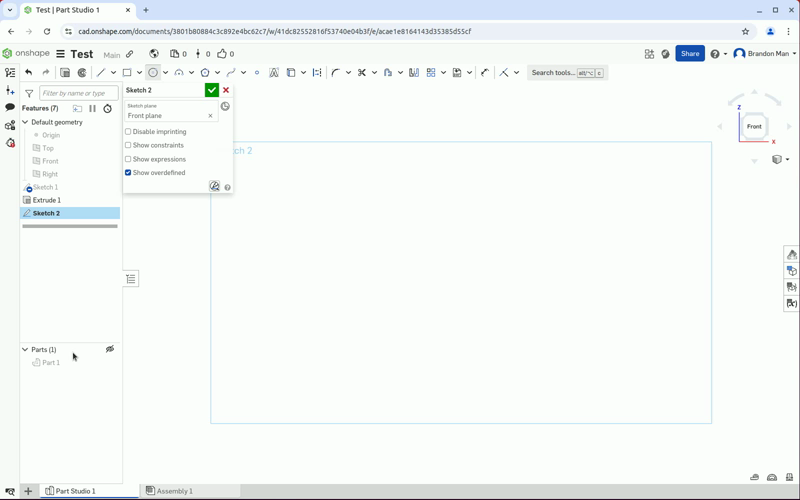
key_down(shift)
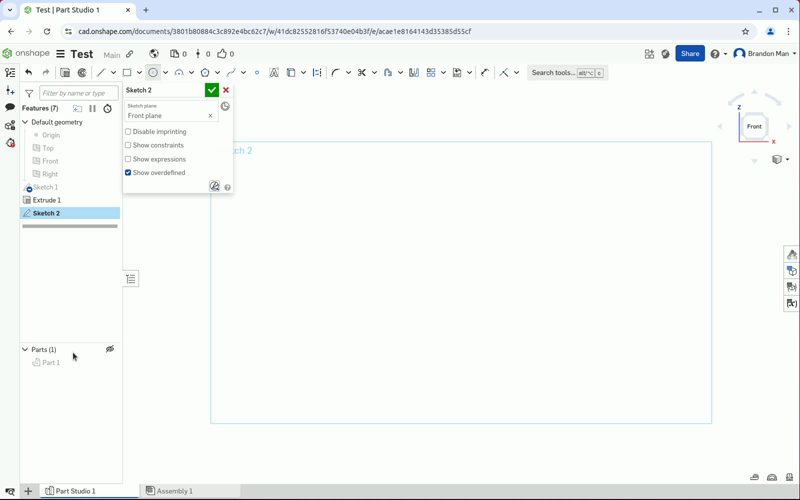
mouse_move(461, 282)
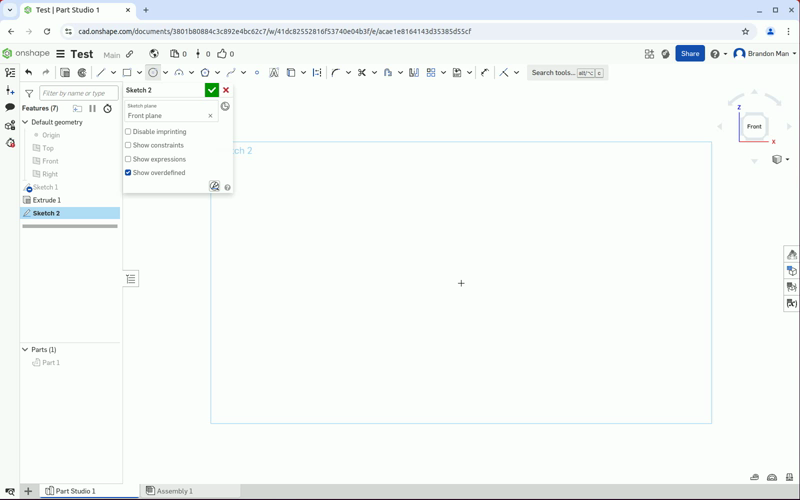
click(461, 282)
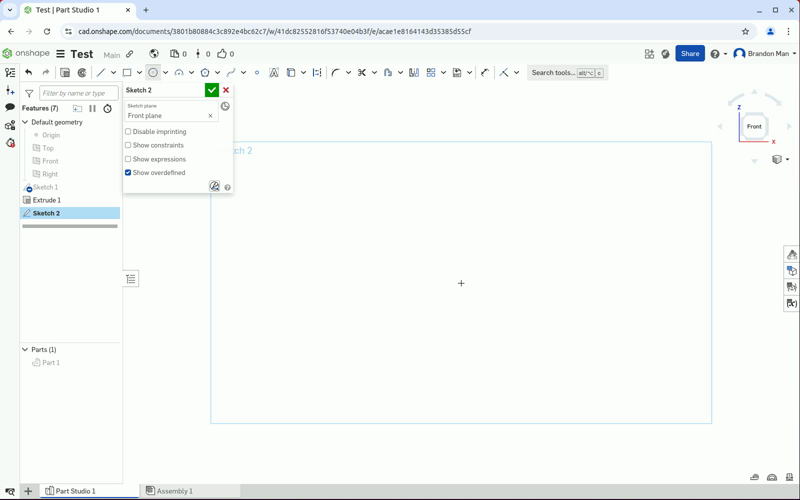
key_up(shift)
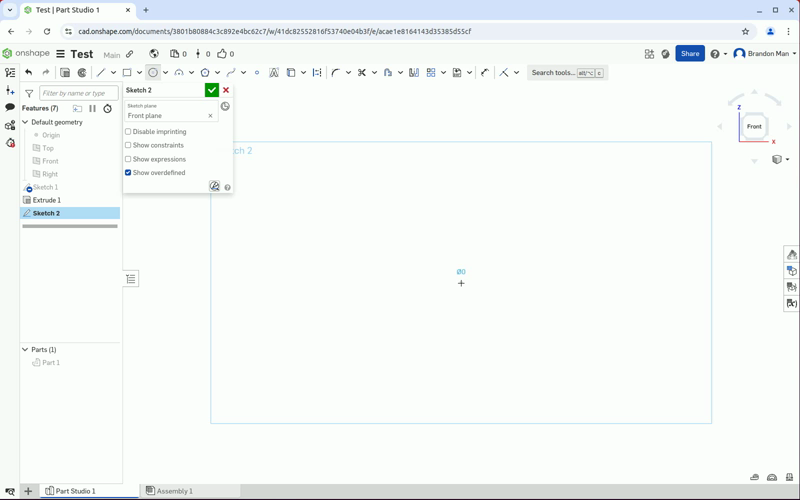
mouse_move(481, 282)
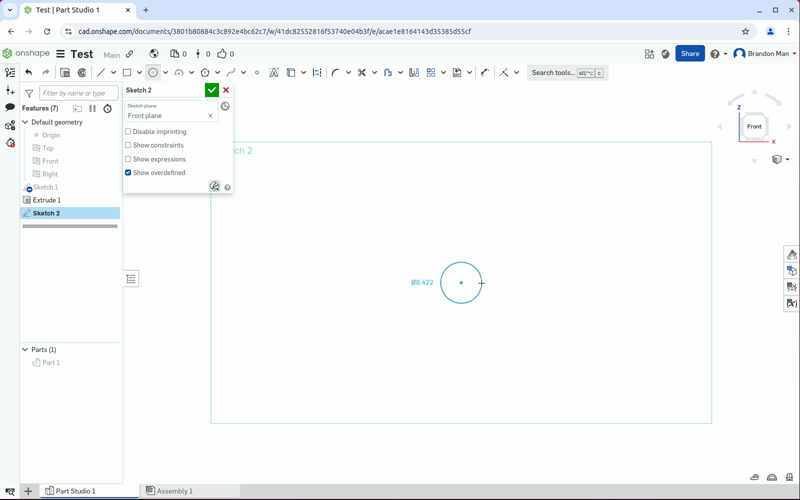
click(481, 282)
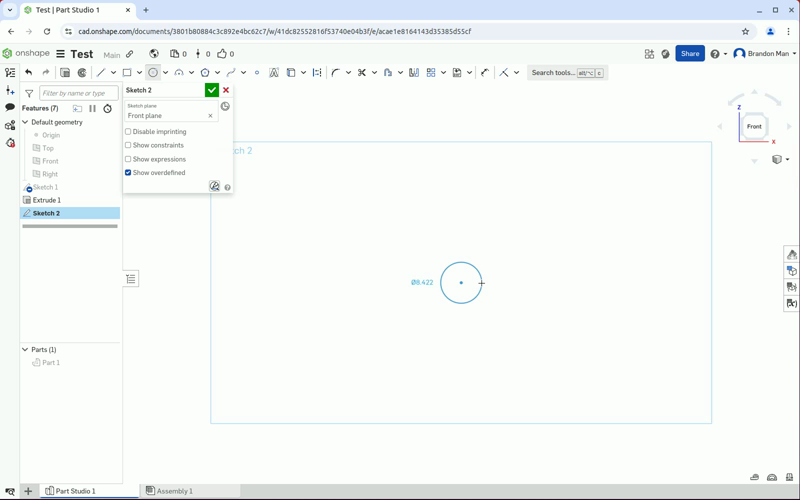
key(esc)
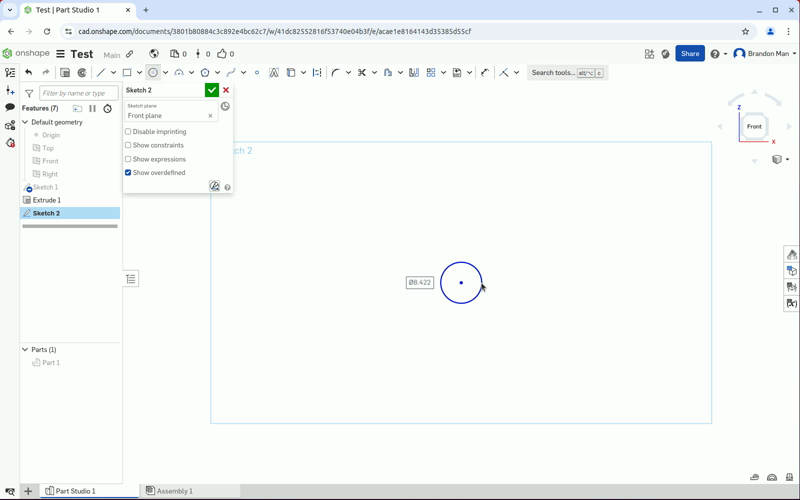
key(c)
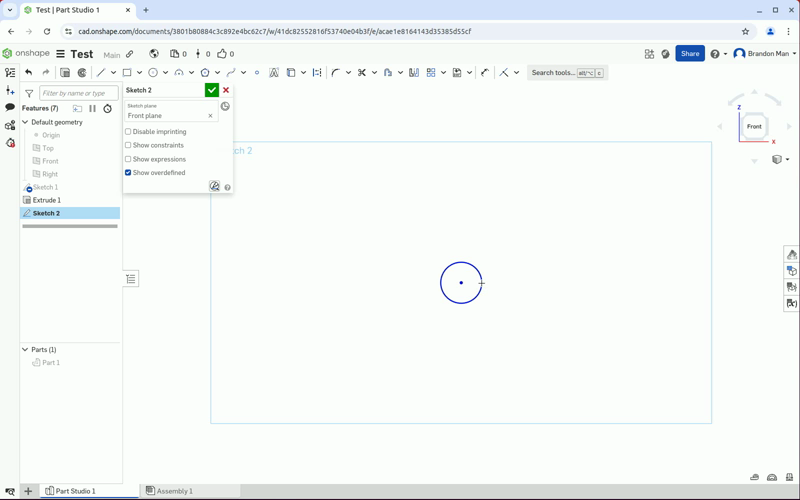
key_down(shift)
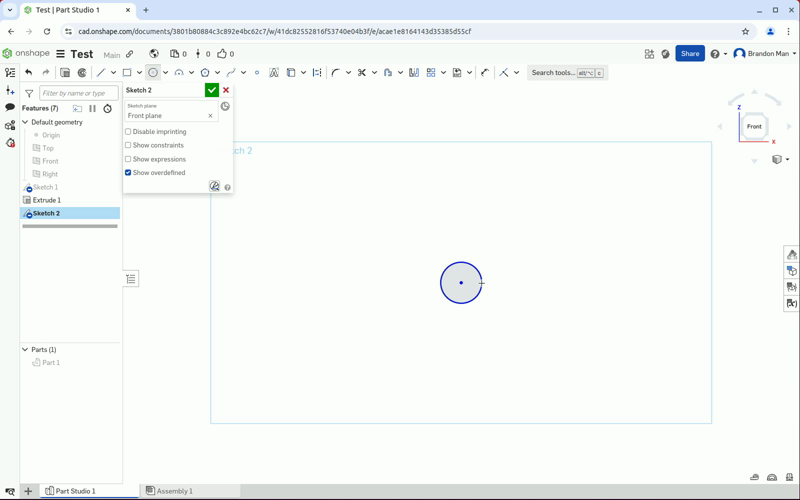
mouse_move(461, 282)
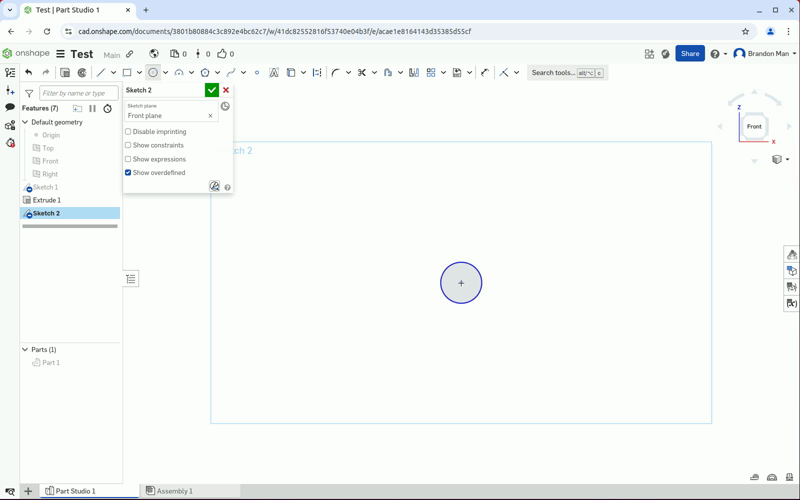
click(461, 282)
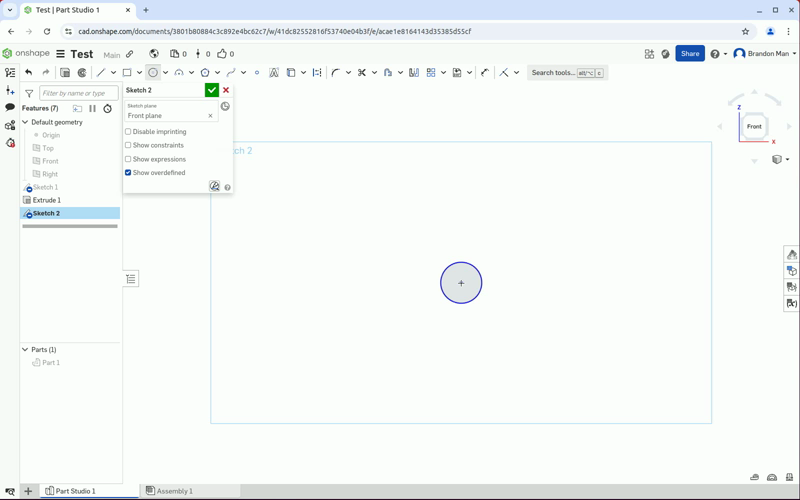
key_up(shift)
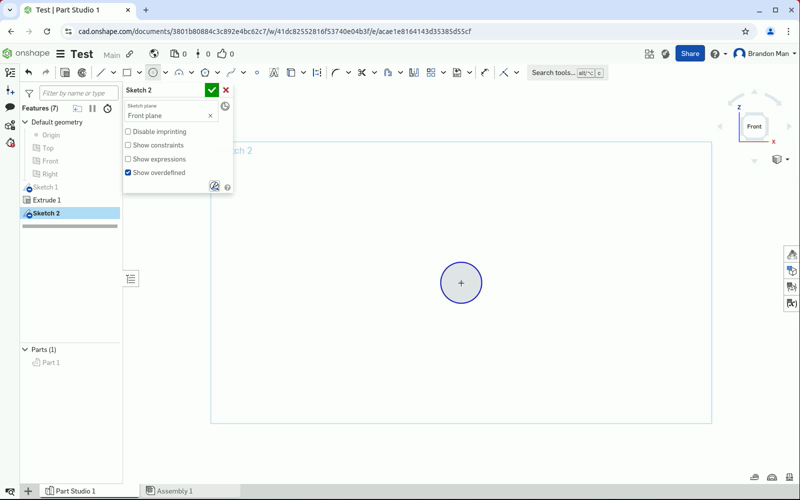
mouse_move(473, 282)
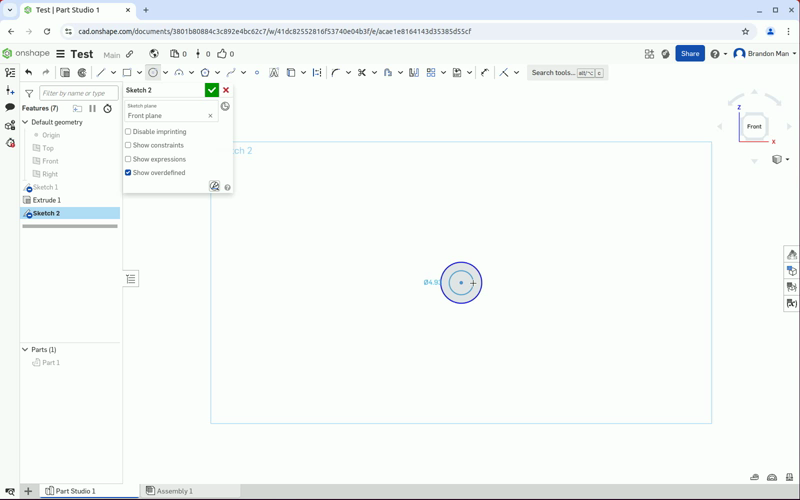
click(473, 282)
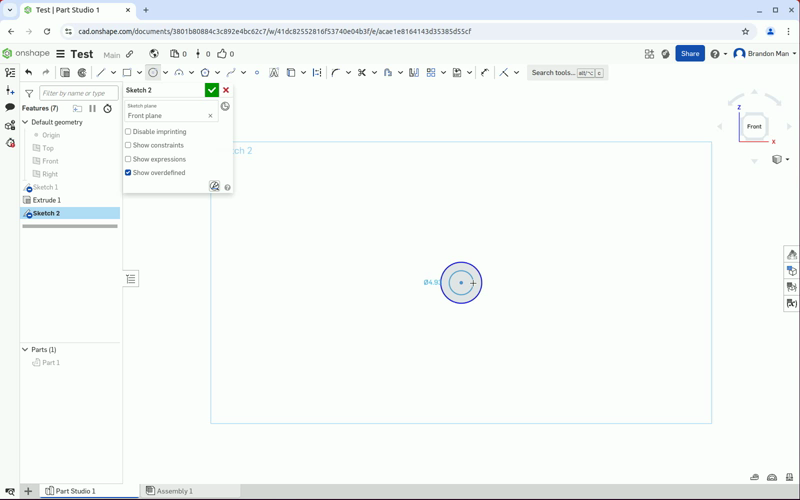
key(esc)
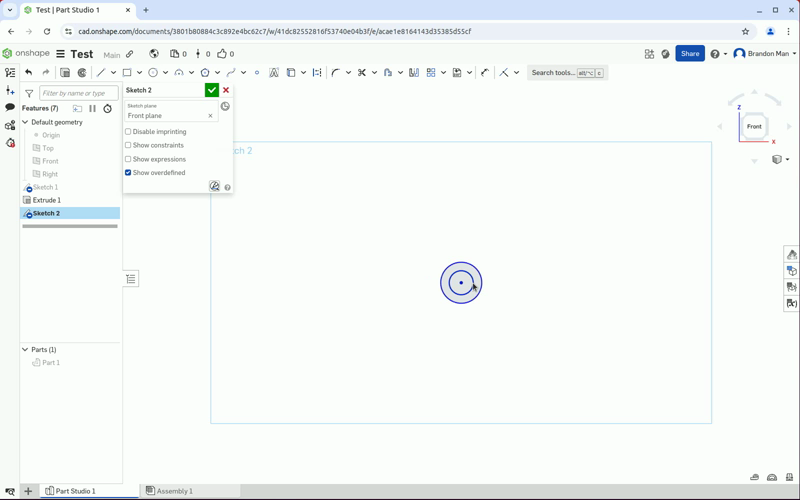
mouse_move(480, 284)
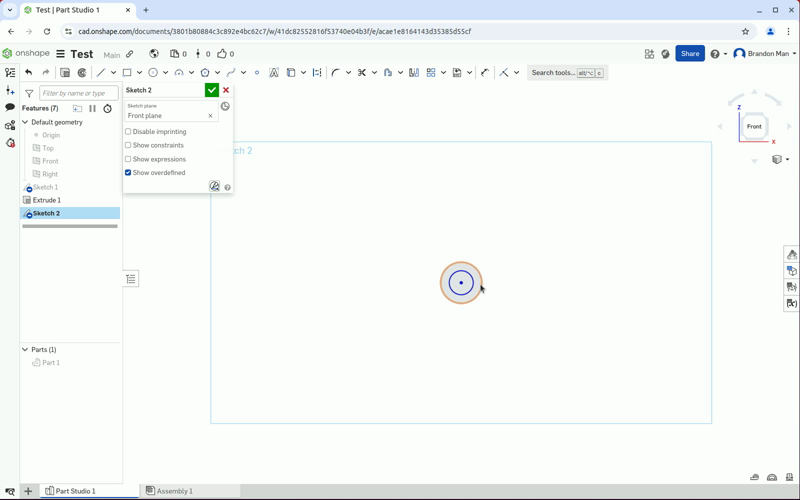
scroll(6)
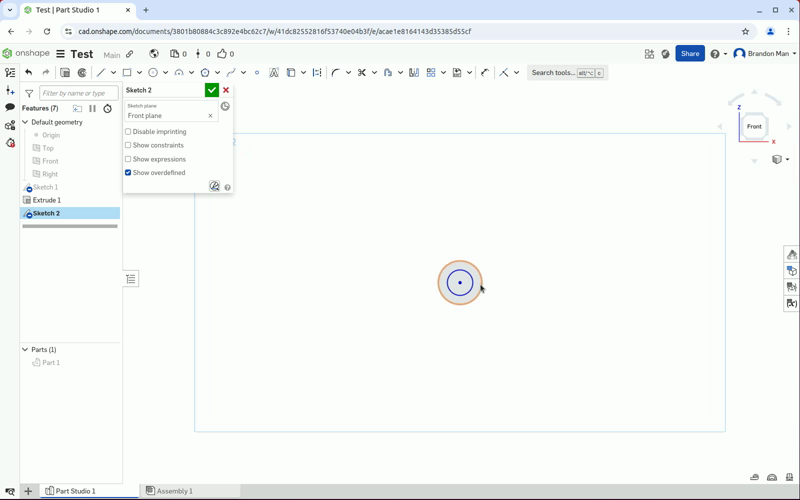
scroll(6)
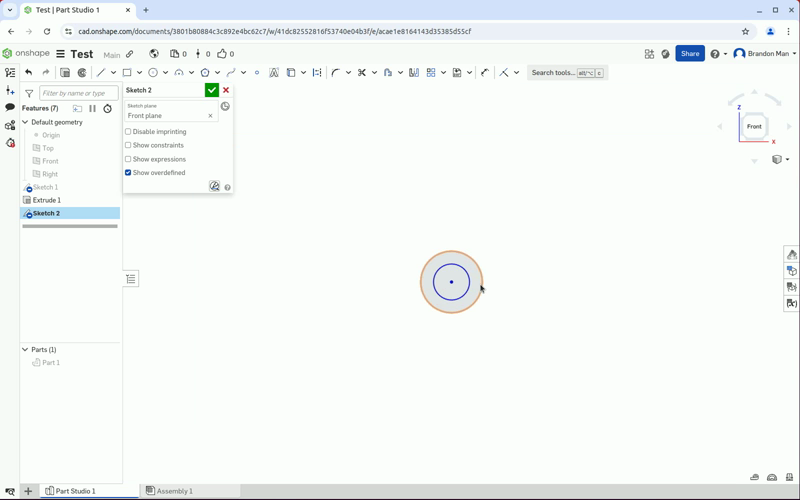
scroll(6)
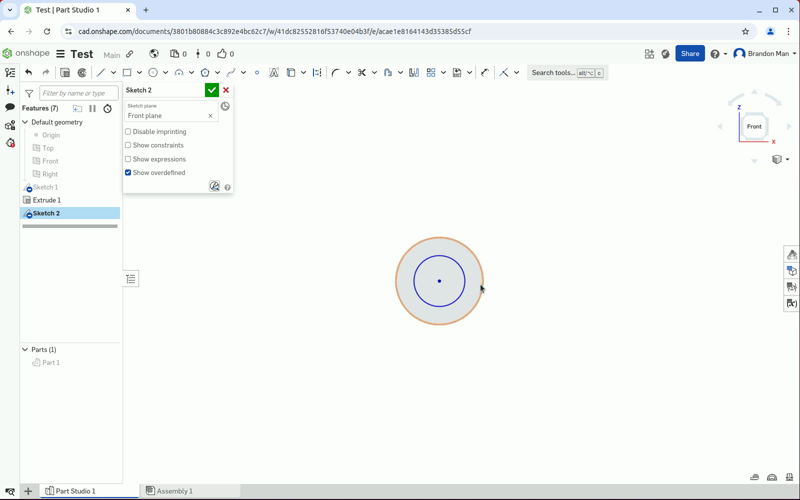
scroll(6)
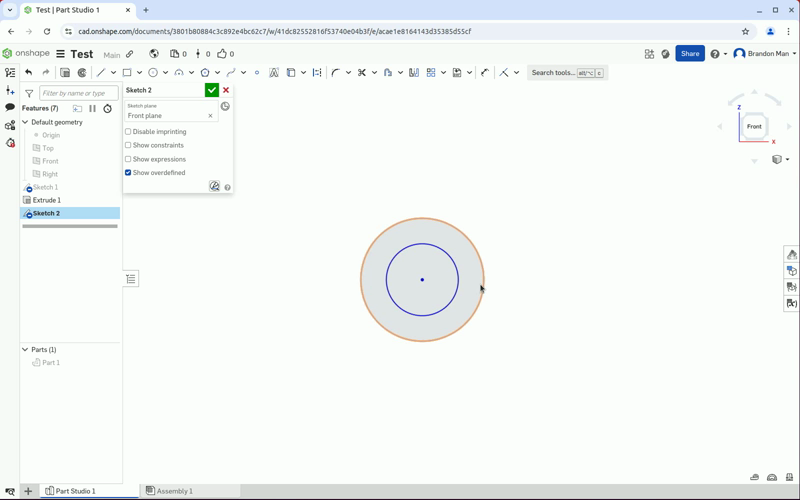
scroll(6)
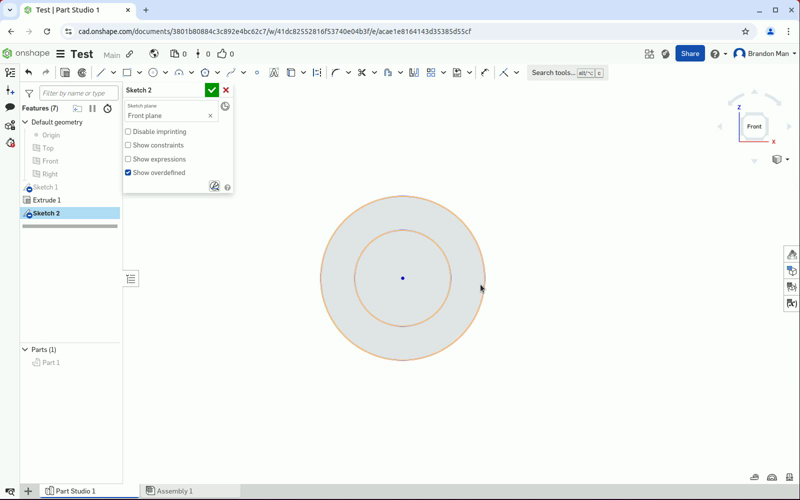
scroll(6)
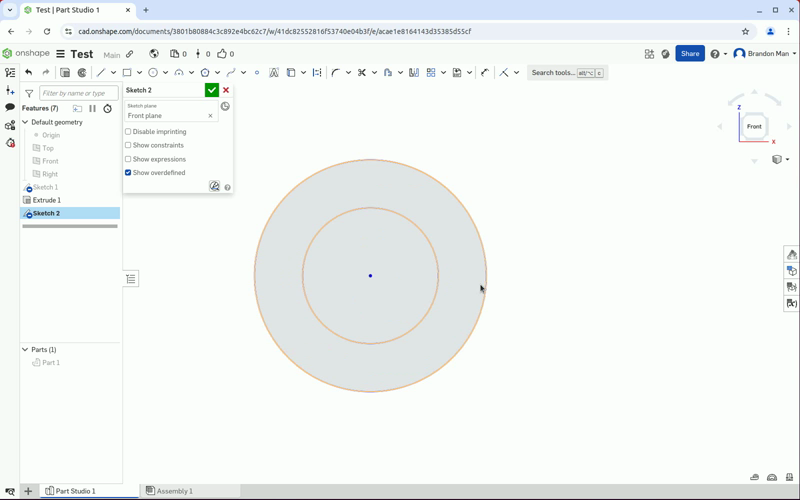
scroll(6)
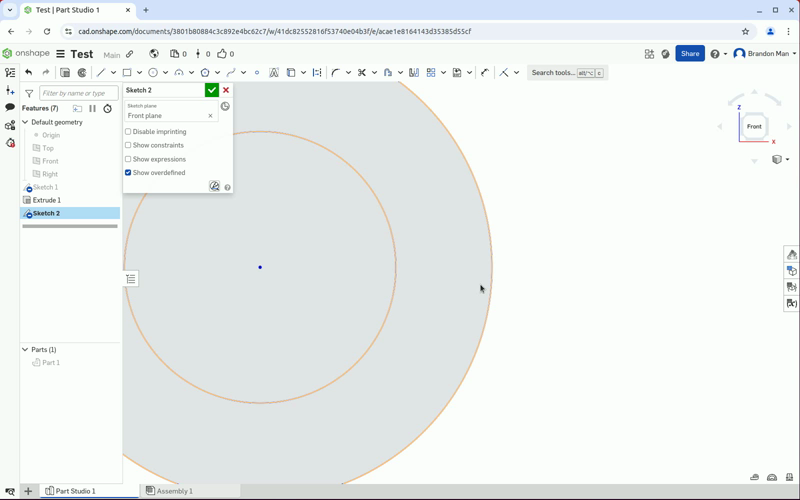
click(480, 284)
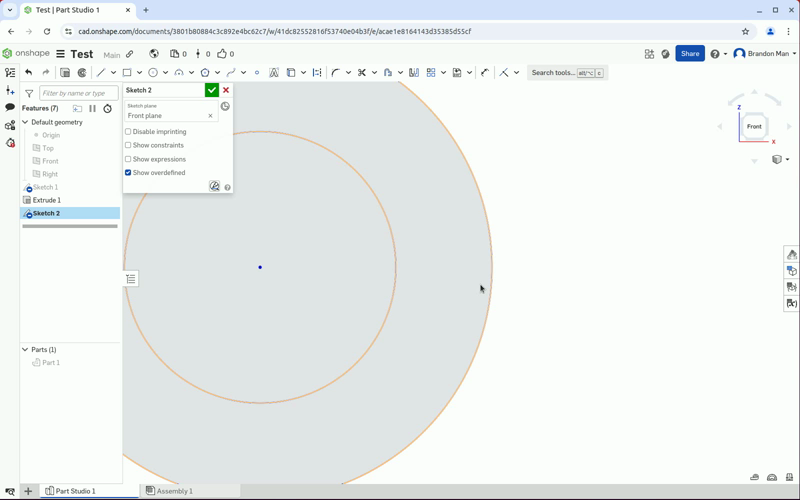
scroll(-6)
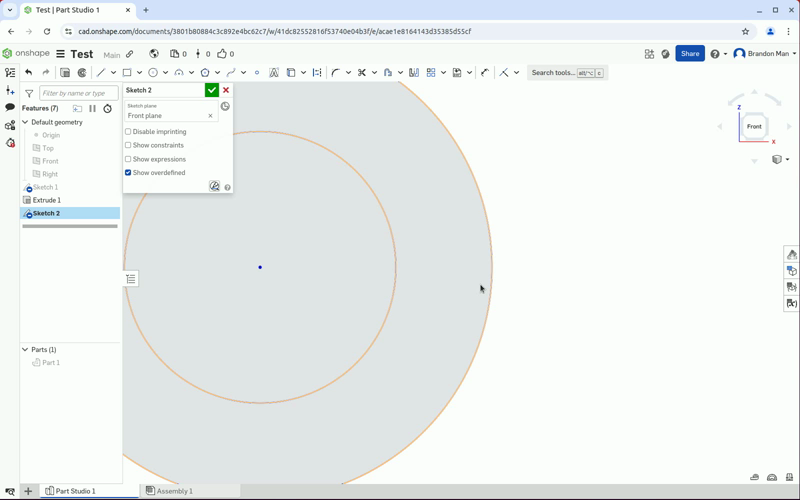
scroll(-6)
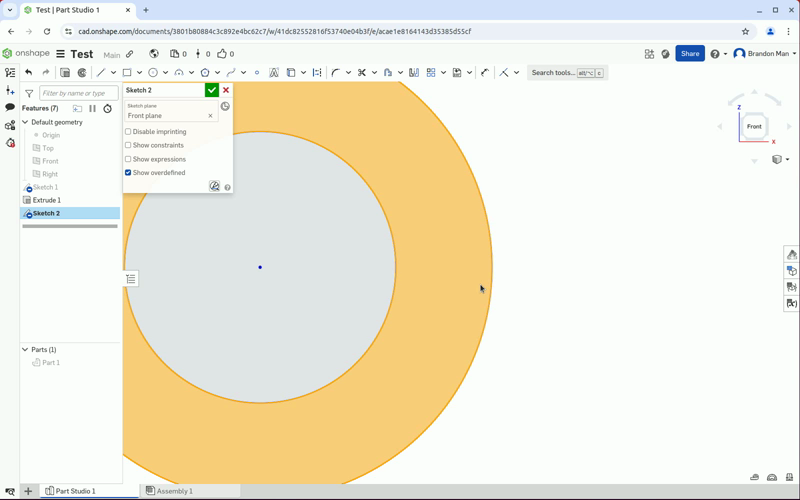
scroll(-6)
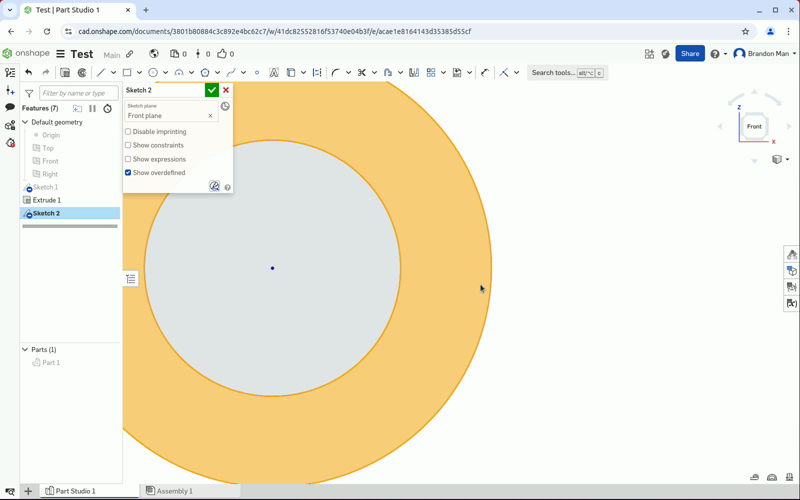
scroll(-6)
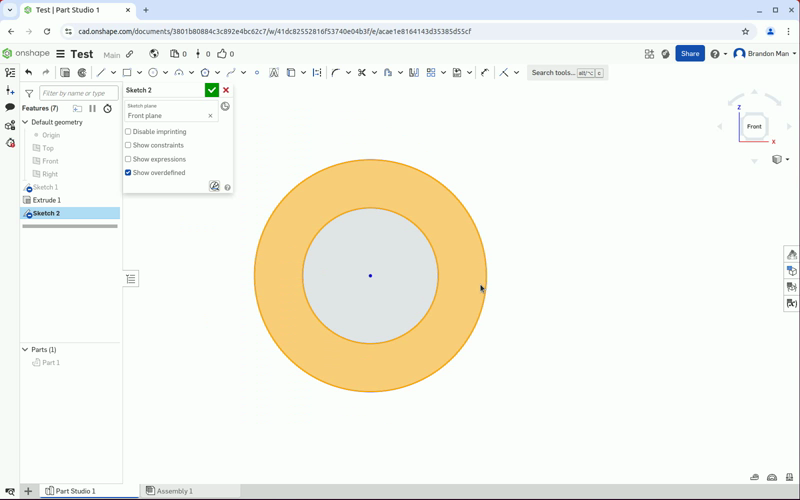
scroll(-6)
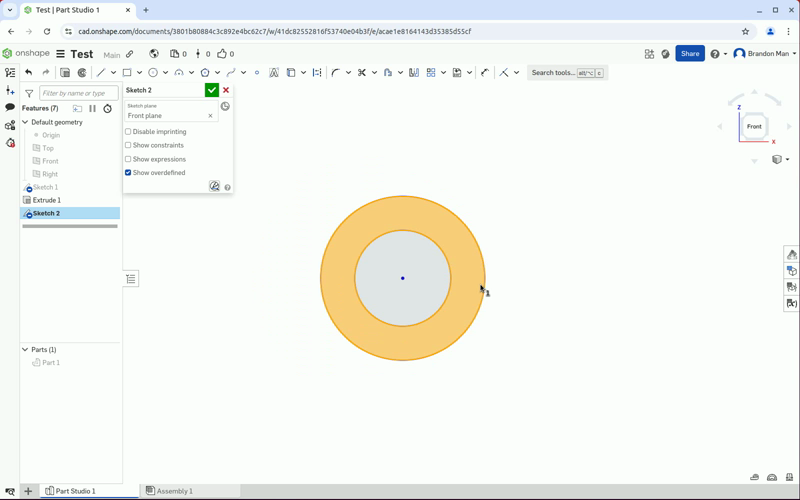
scroll(-6)
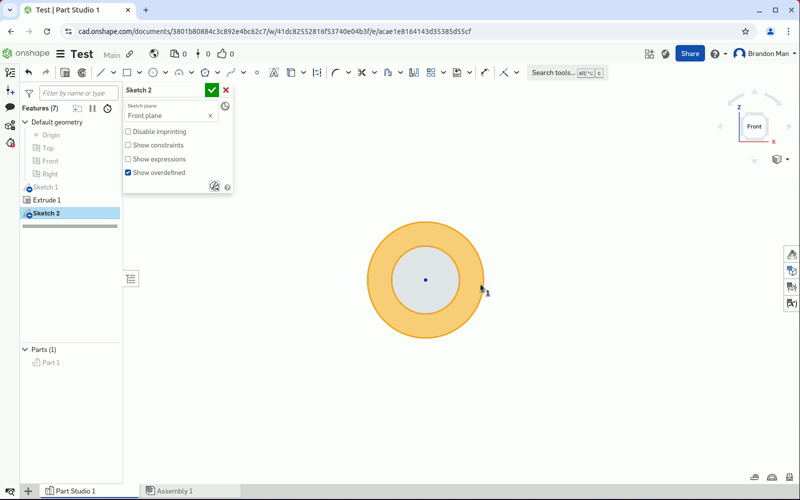
scroll(-6)
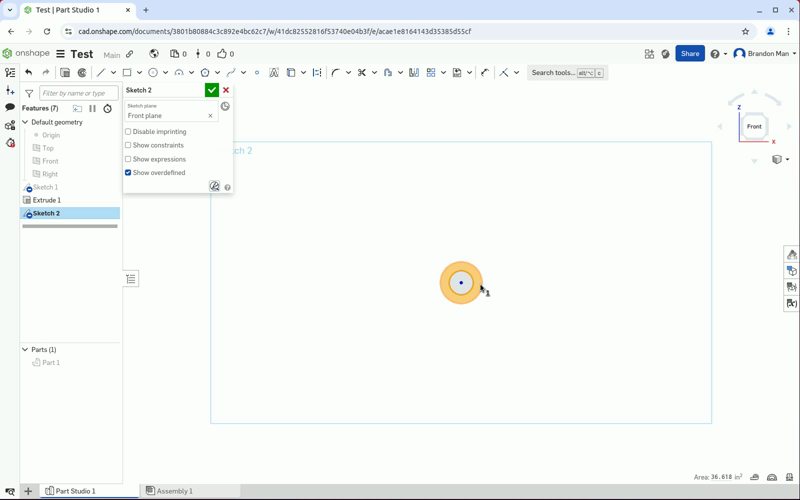
mouse_move(73, 352)
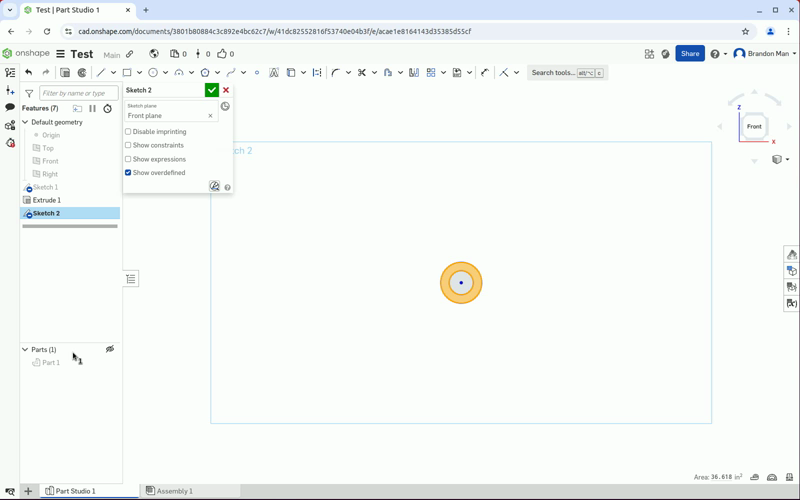
key(shift+y)
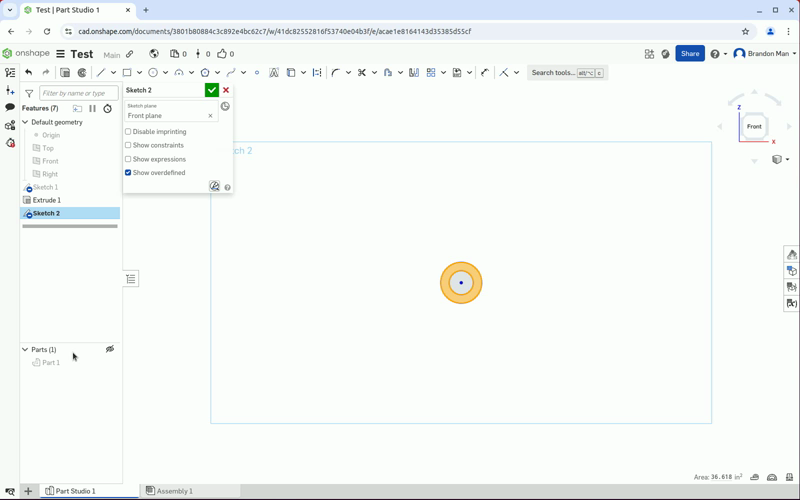
key(shift+e)
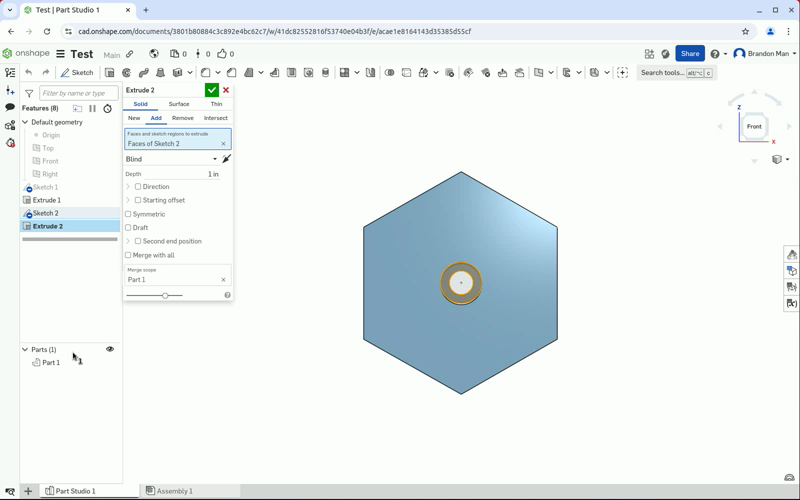
mouse_move(143, 106)
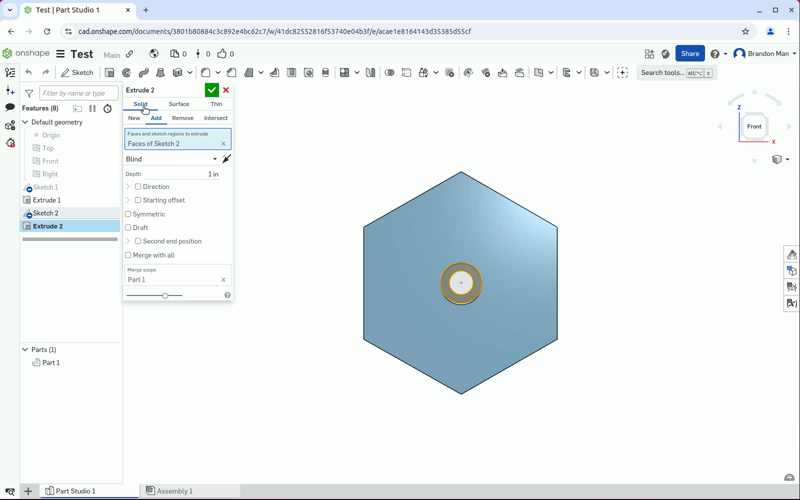
click(143, 106)
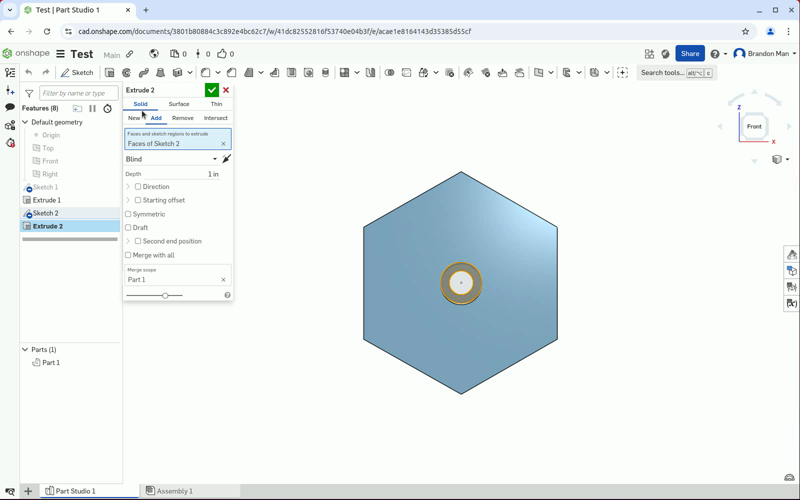
mouse_move(137, 120)
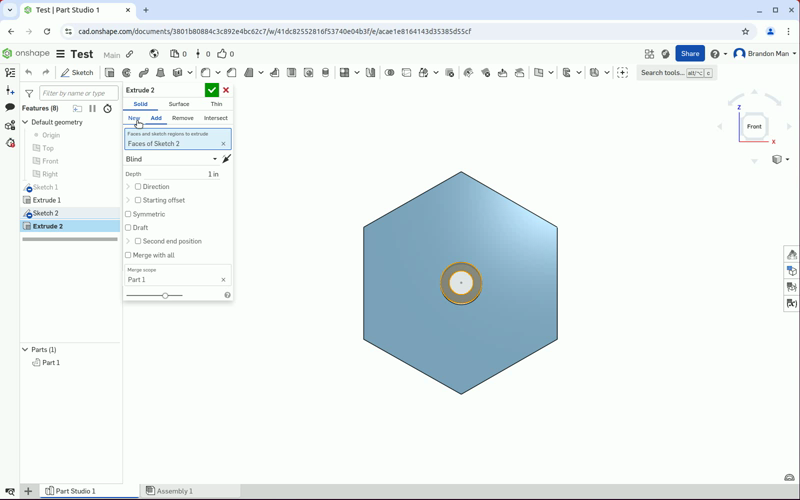
click(137, 120)
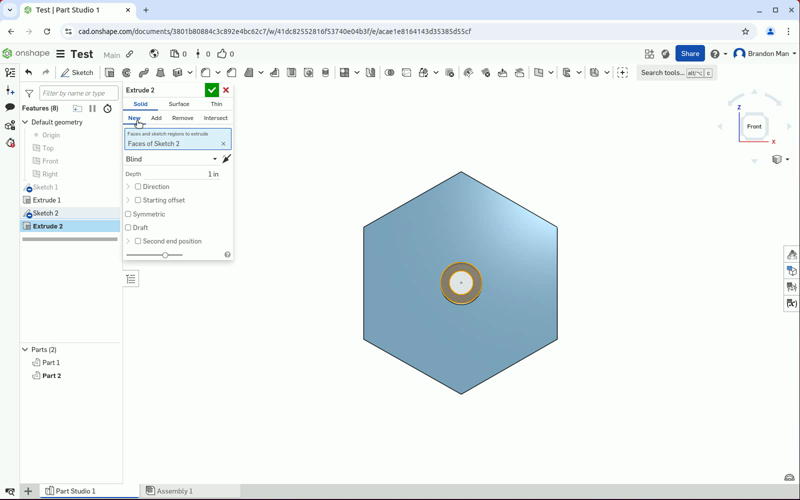
key(tab, 4)
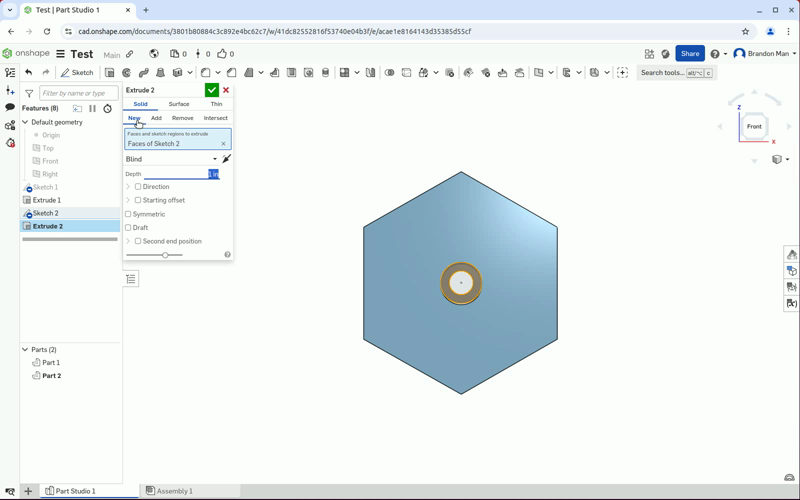
text(3.611)
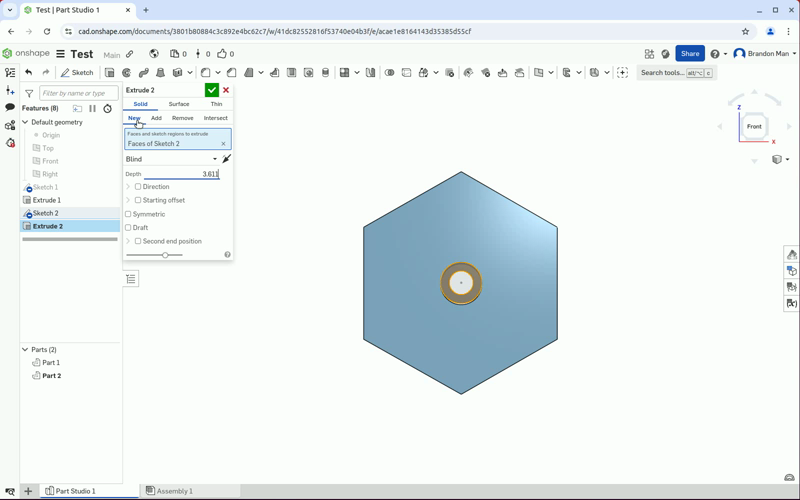
key(enter)
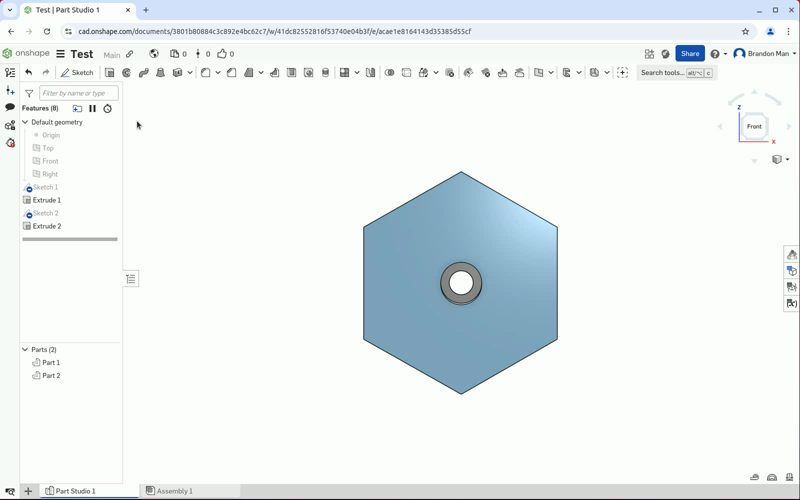
key(shift+h)
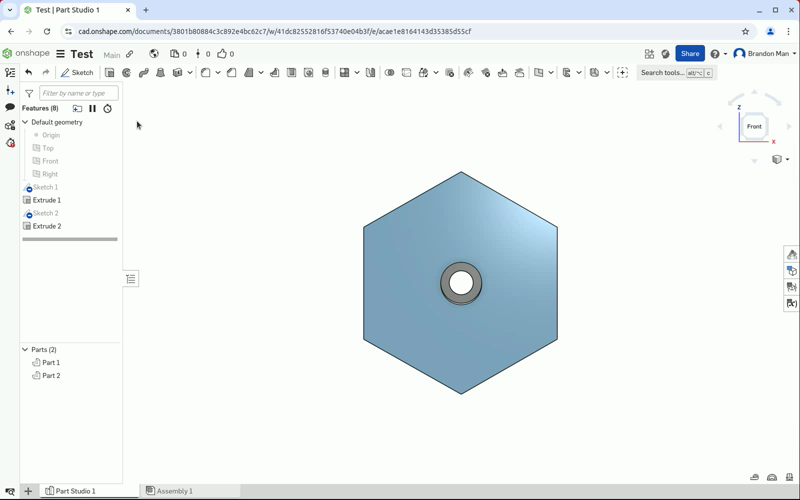
key(shift+h)
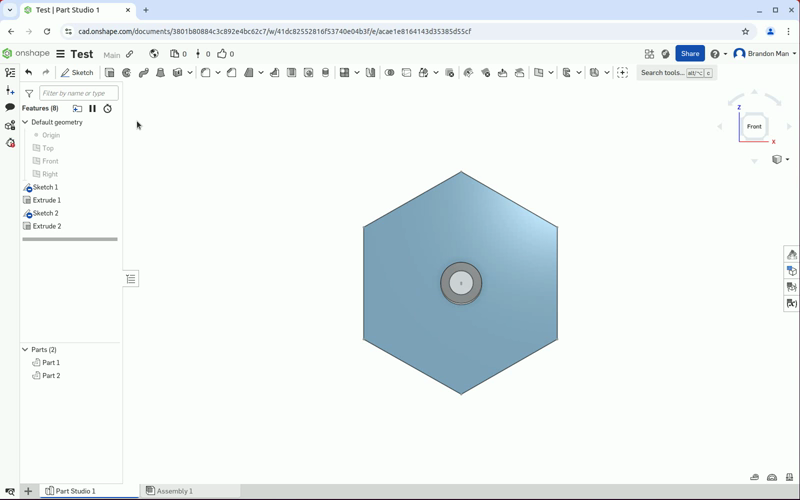
key(shift+7)
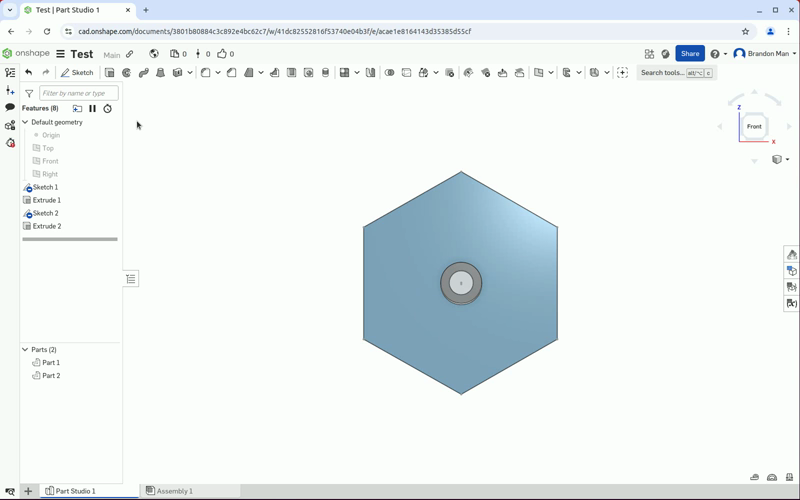
key(left, 2)
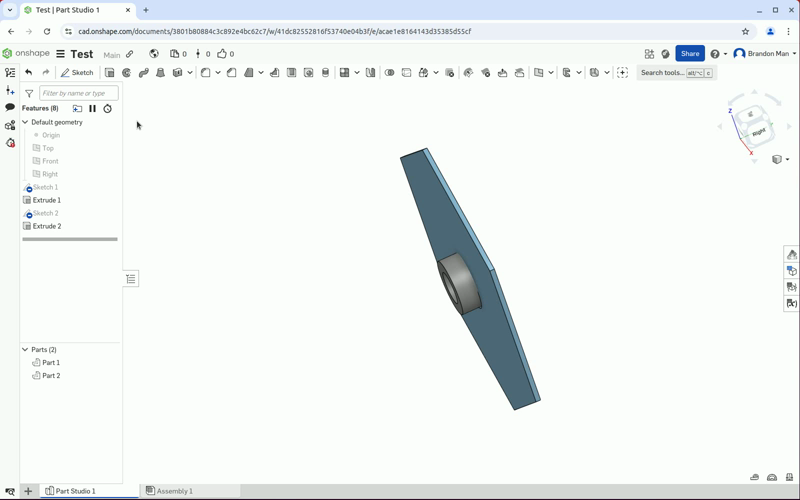
key(down, 2)
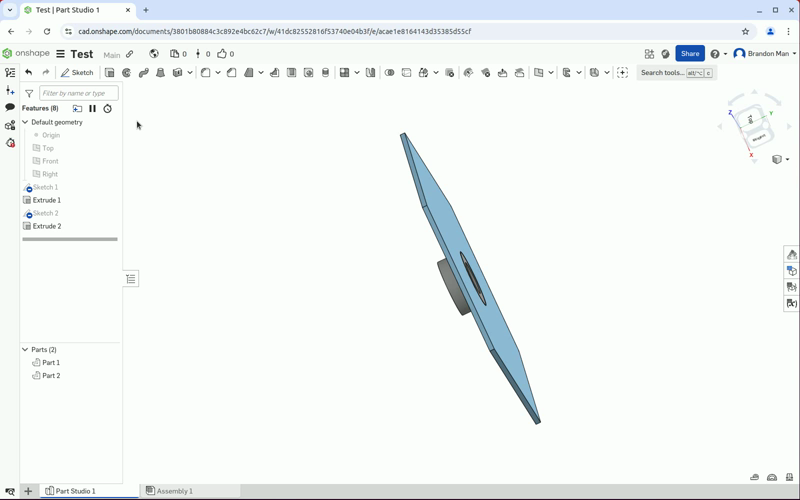
key(up, 2)
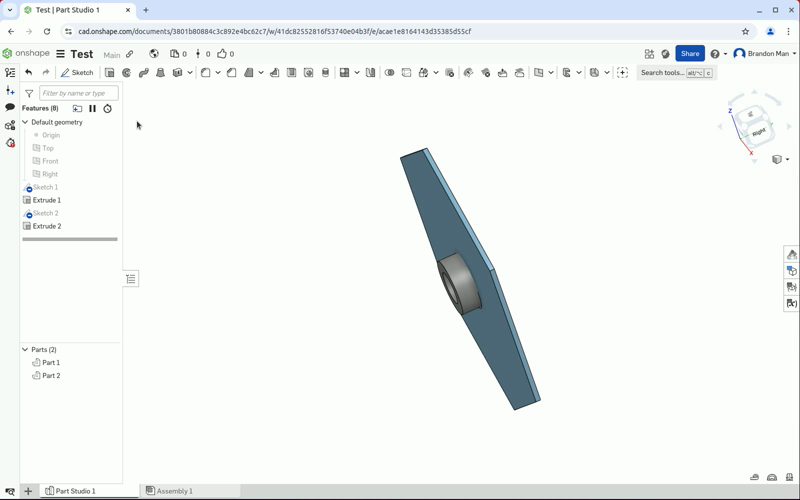
key(right, 2)
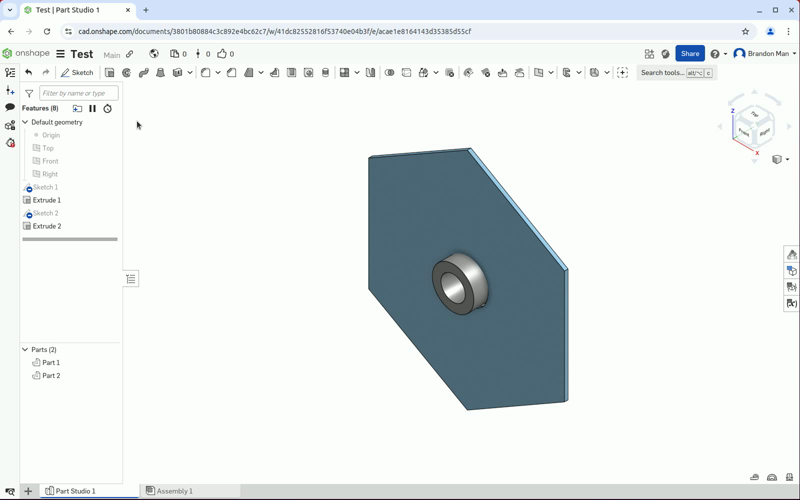
mouse_move(73, 189)
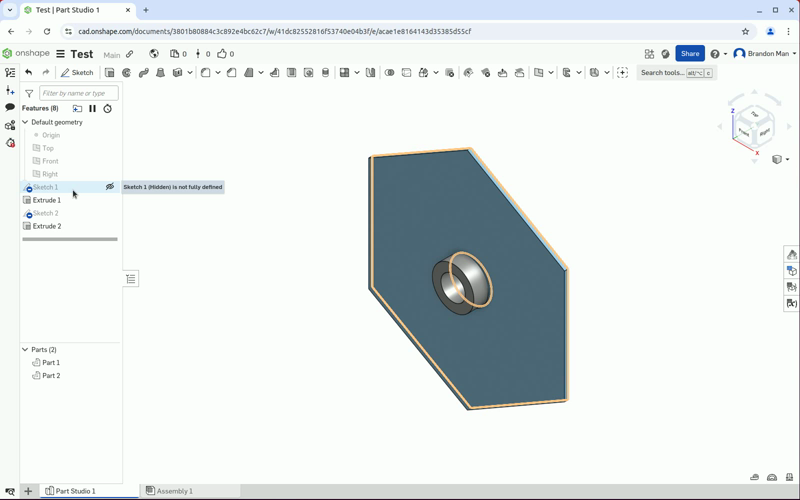
click(73, 189)